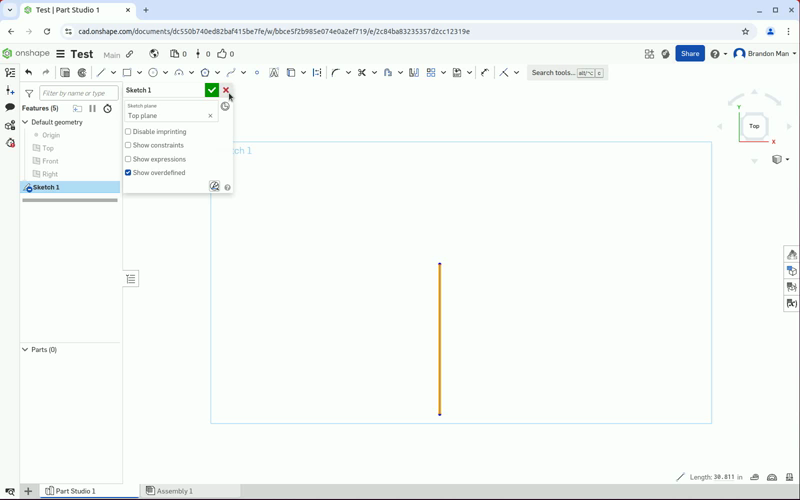
key(shift+h)
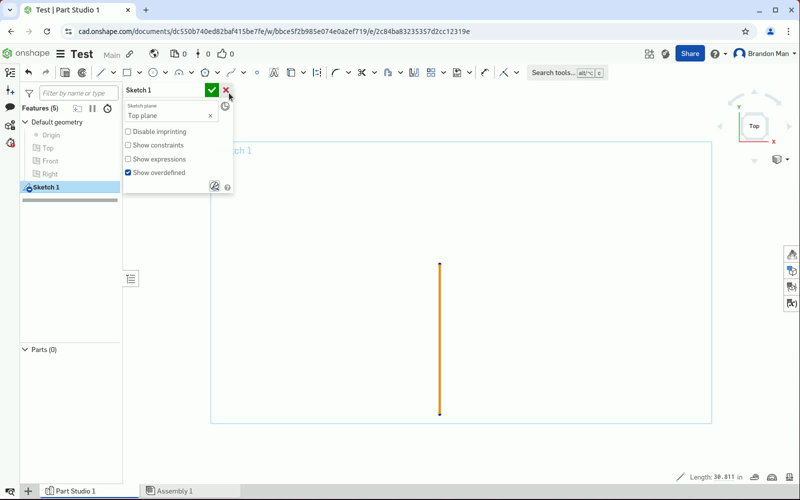
key(shift+s)
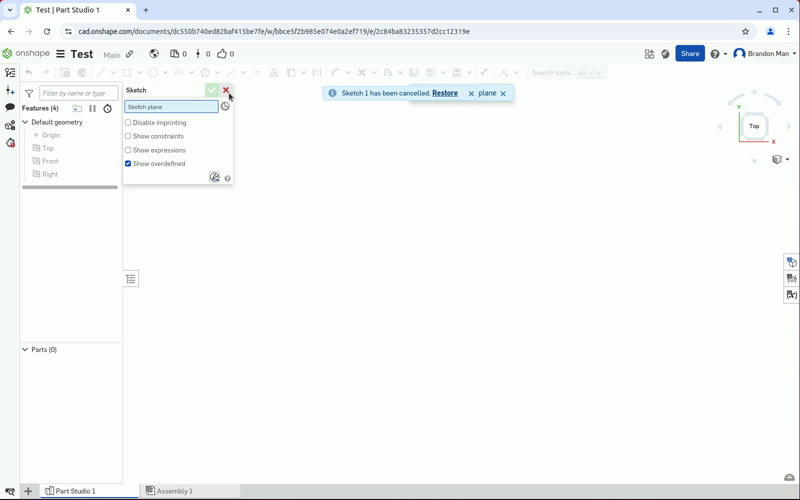
mouse_move(73, 150)
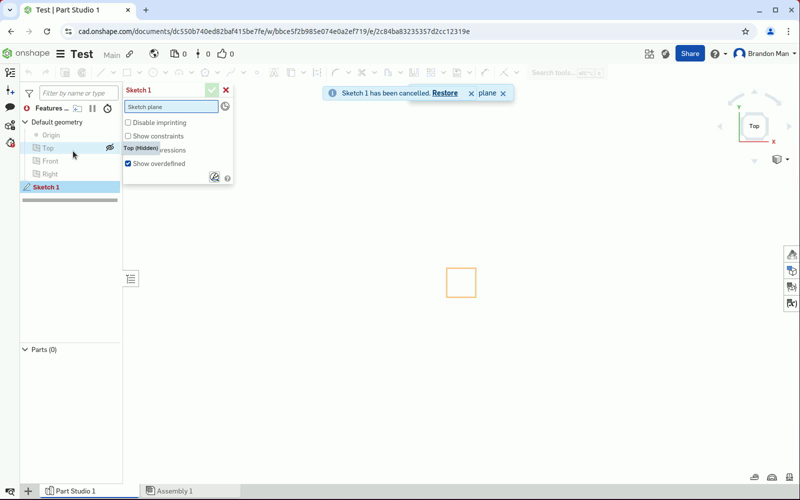
click(73, 150)
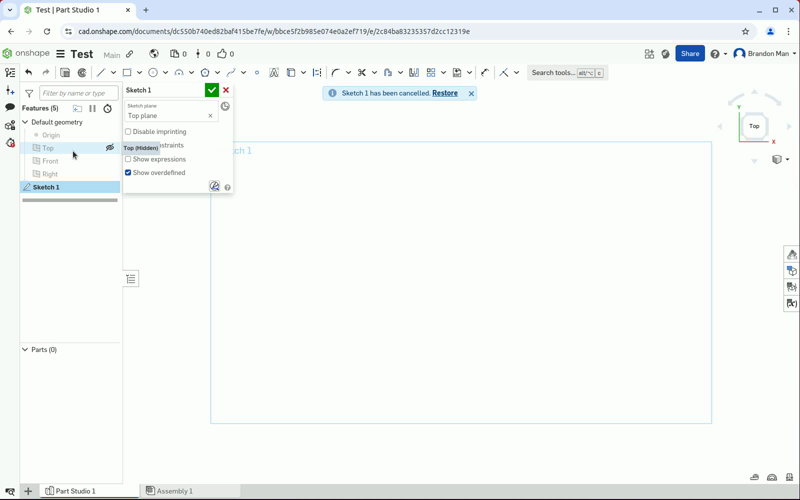
mouse_move(73, 352)
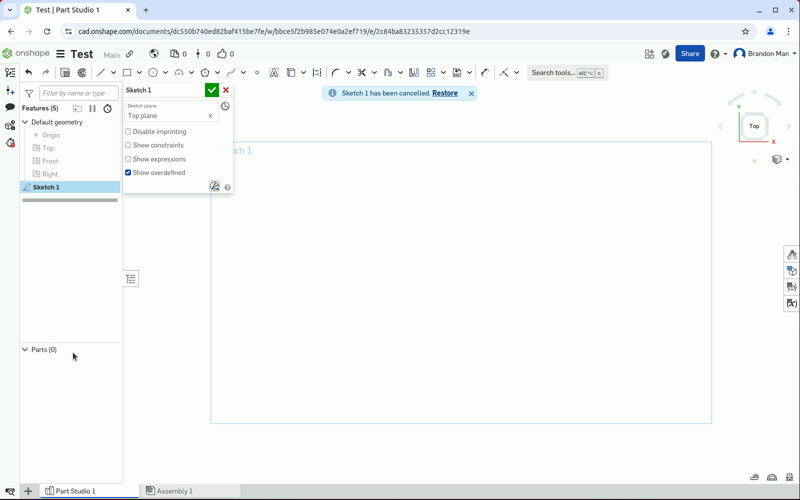
key(y)
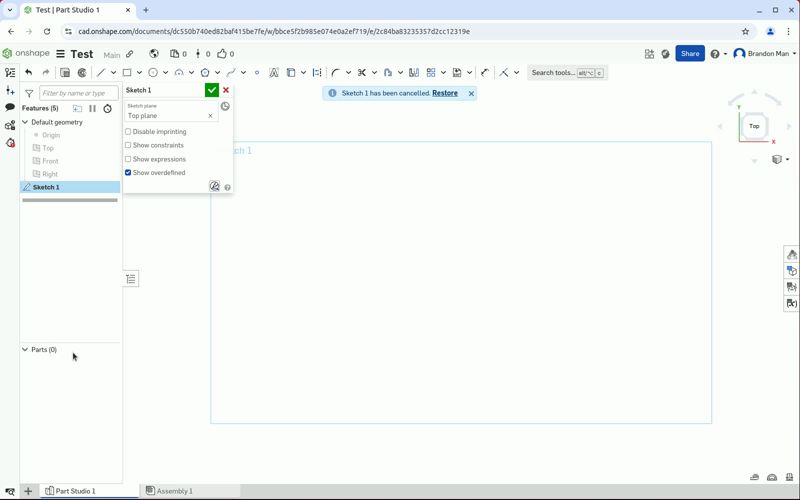
key(c)
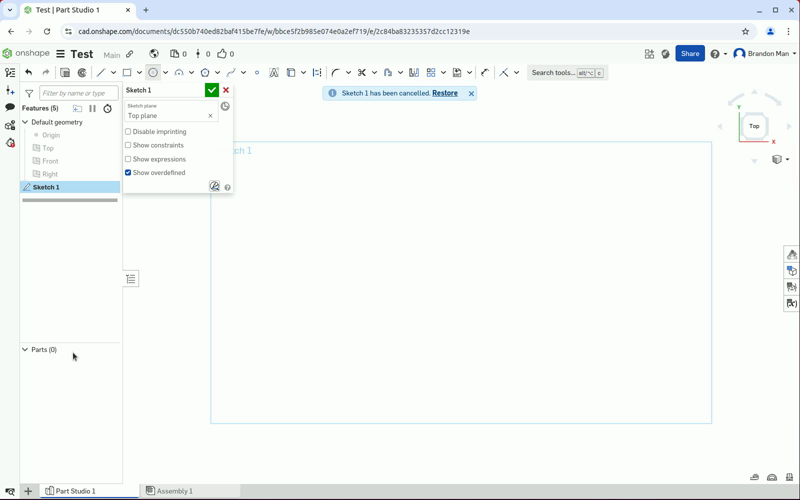
key_down(shift)
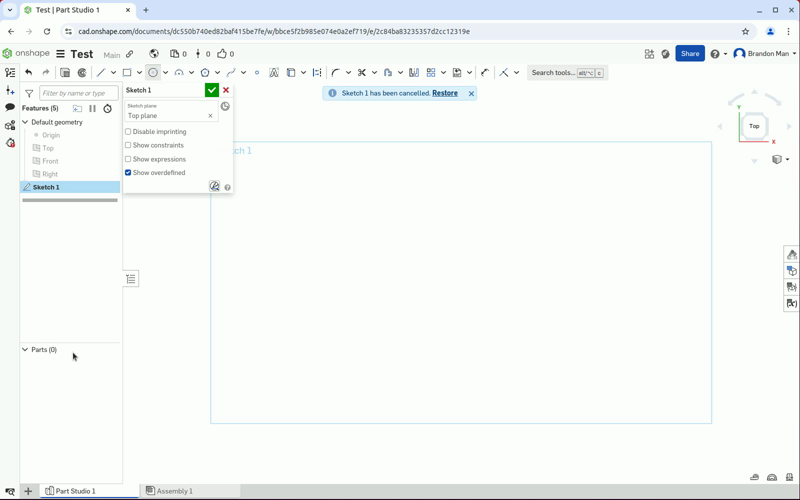
mouse_move(392, 282)
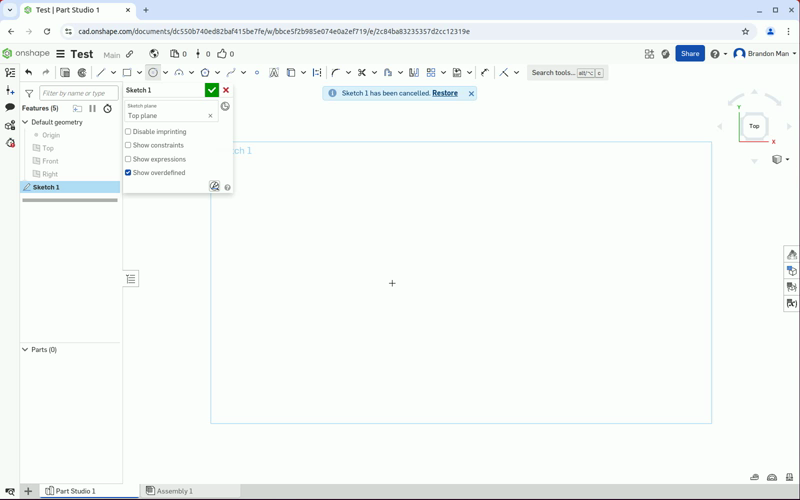
click(392, 282)
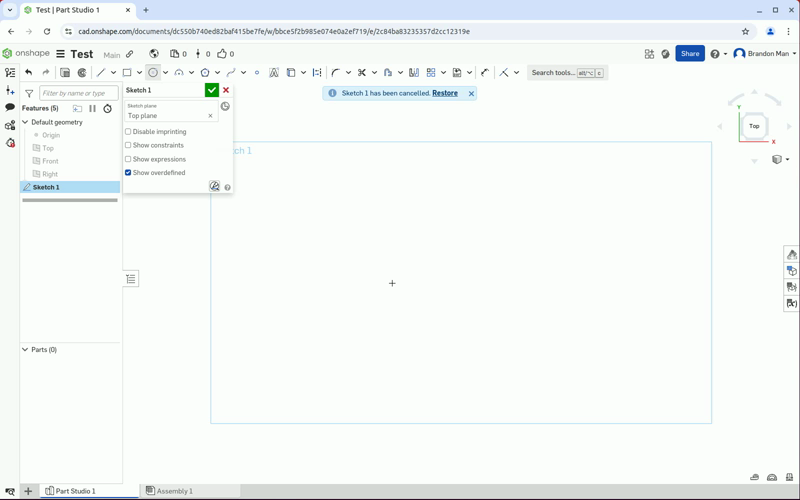
key_up(shift)
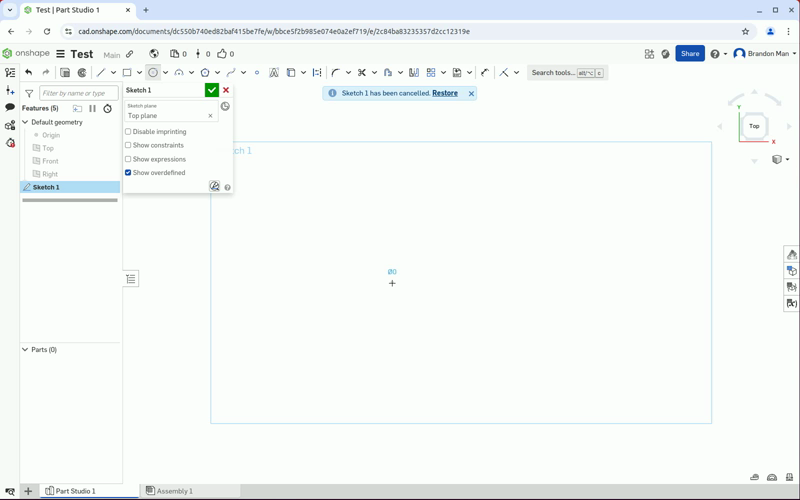
mouse_move(435, 282)
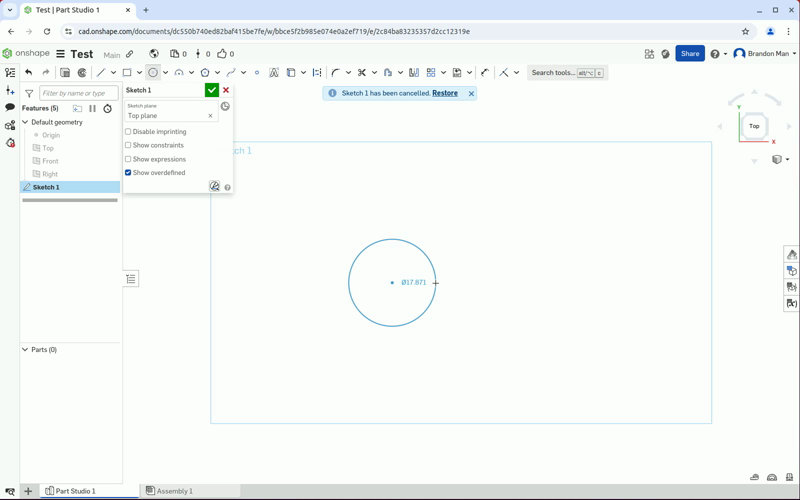
click(435, 282)
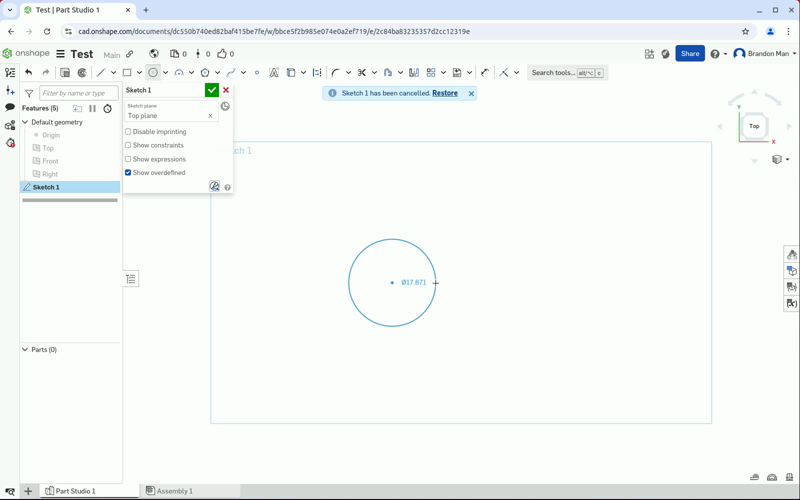
key(esc)
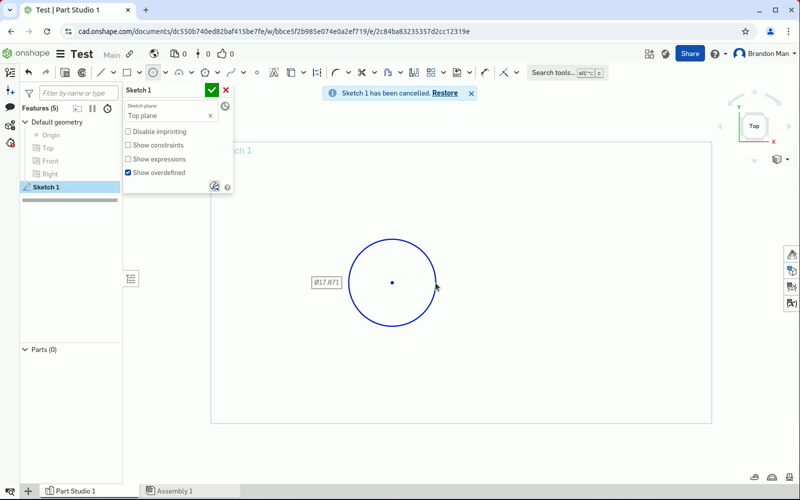
key(c)
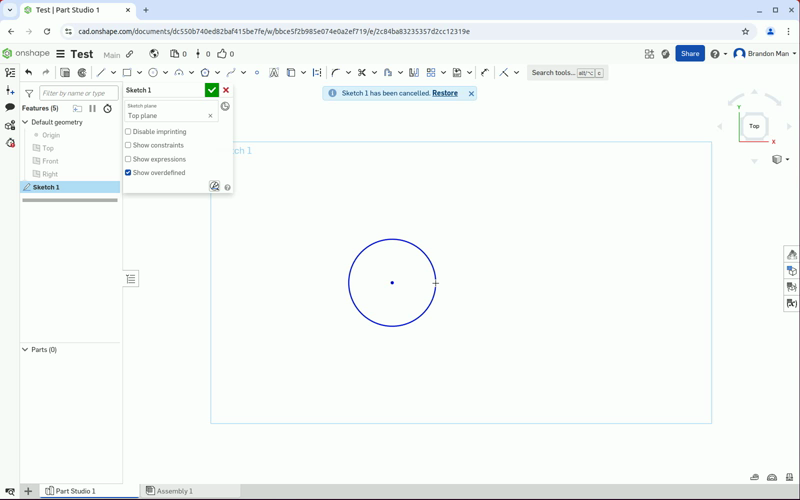
key_down(shift)
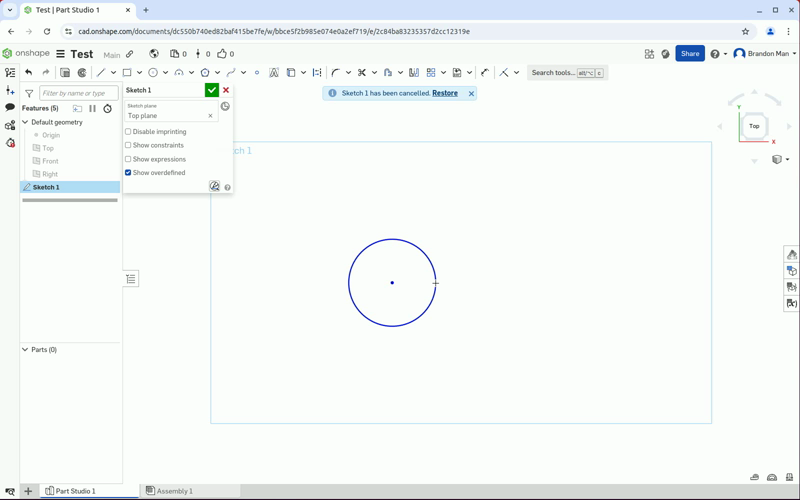
mouse_move(392, 282)
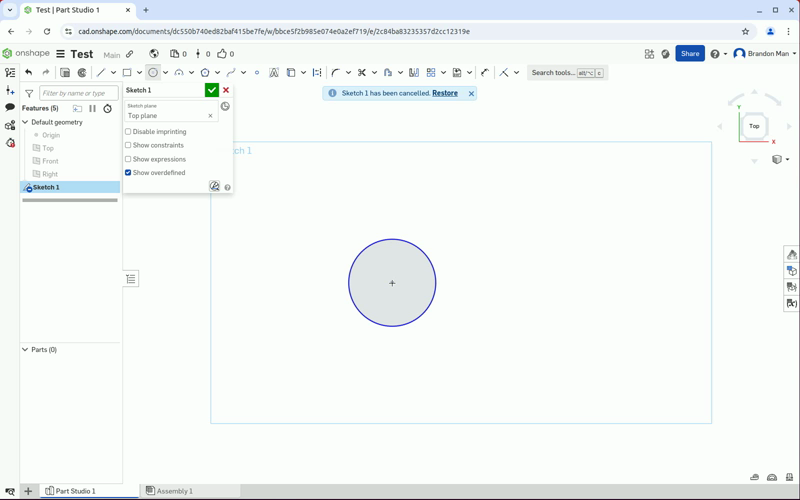
click(392, 282)
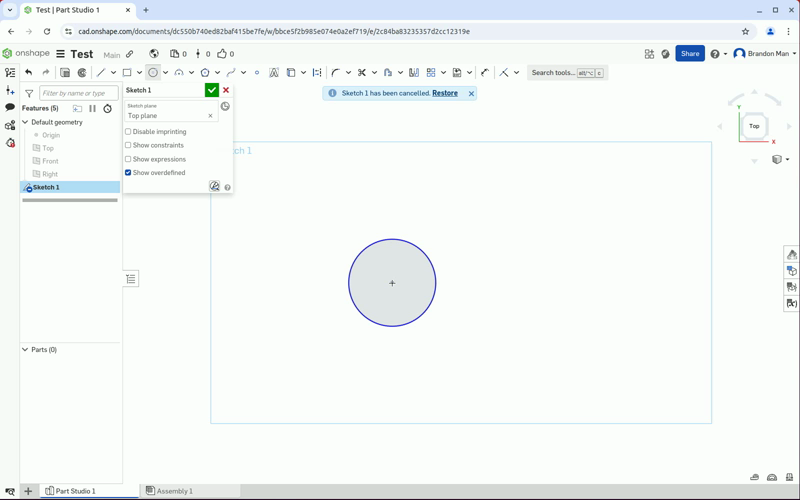
key_up(shift)
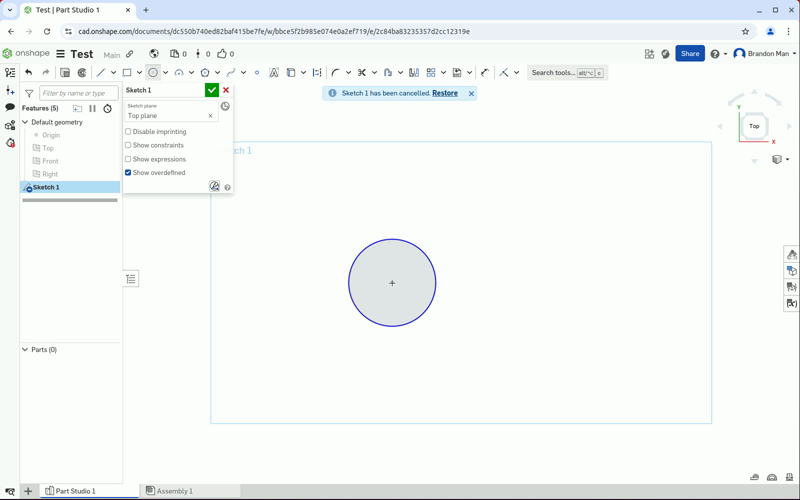
mouse_move(415, 282)
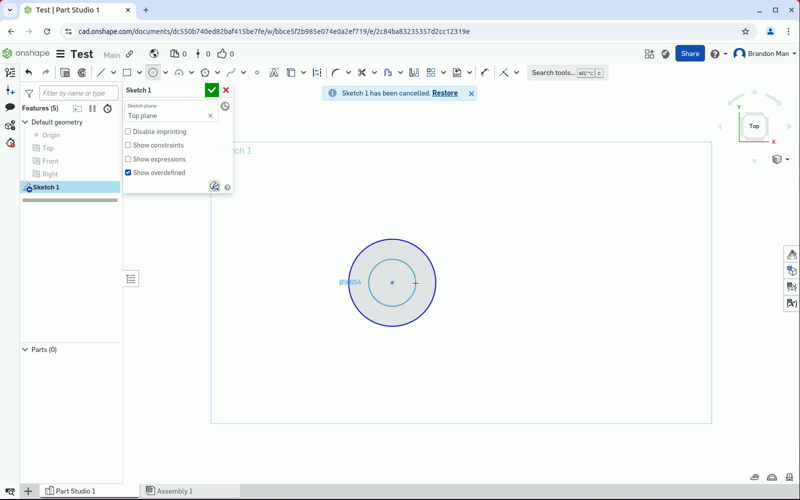
click(415, 282)
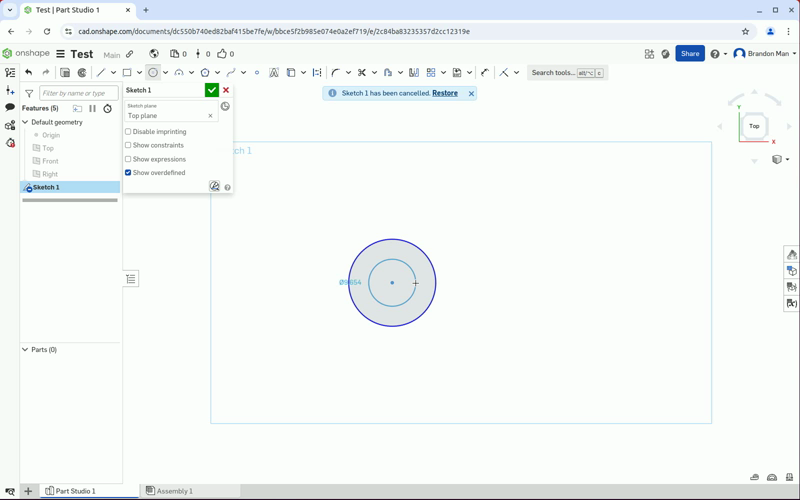
key(esc)
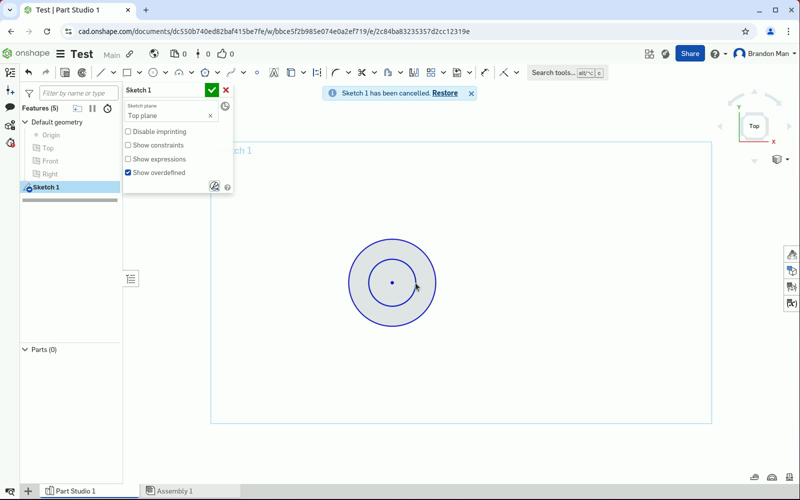
mouse_move(384, 321)
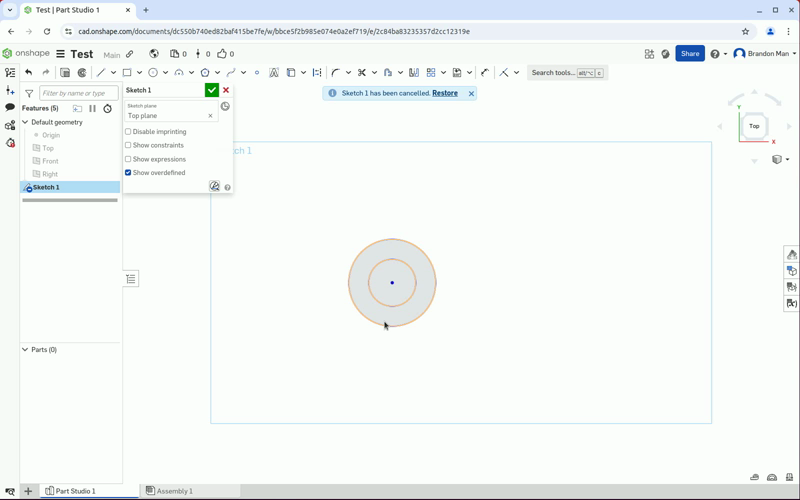
click(384, 321)
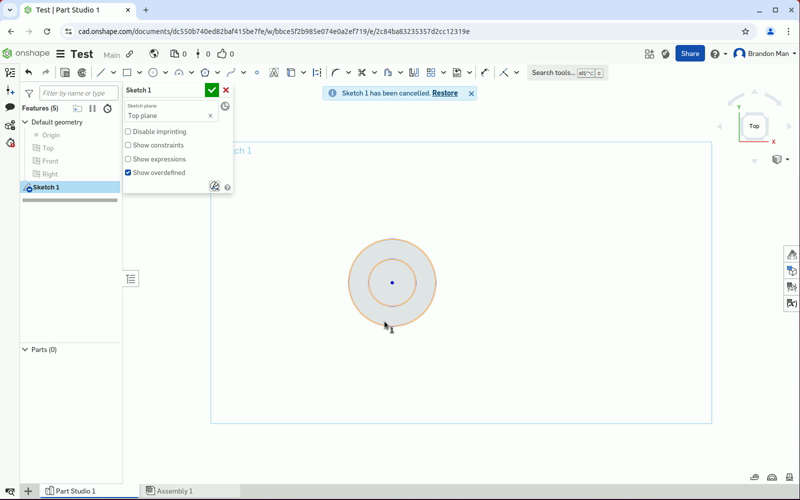
mouse_move(73, 352)
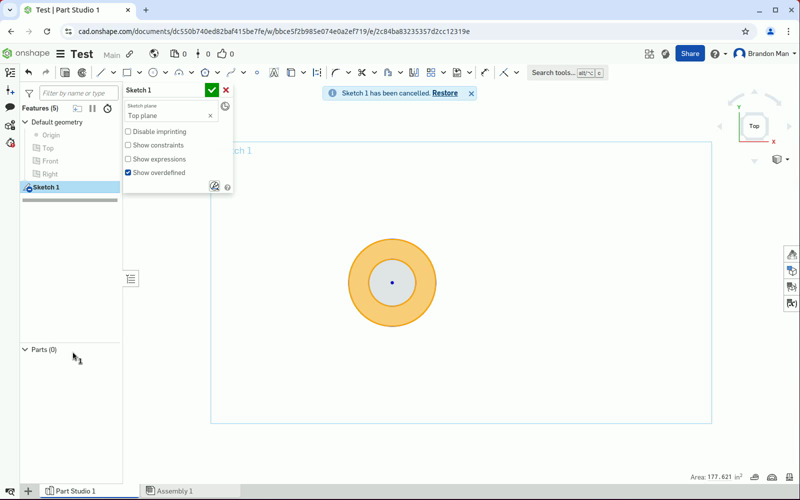
key(shift+y)
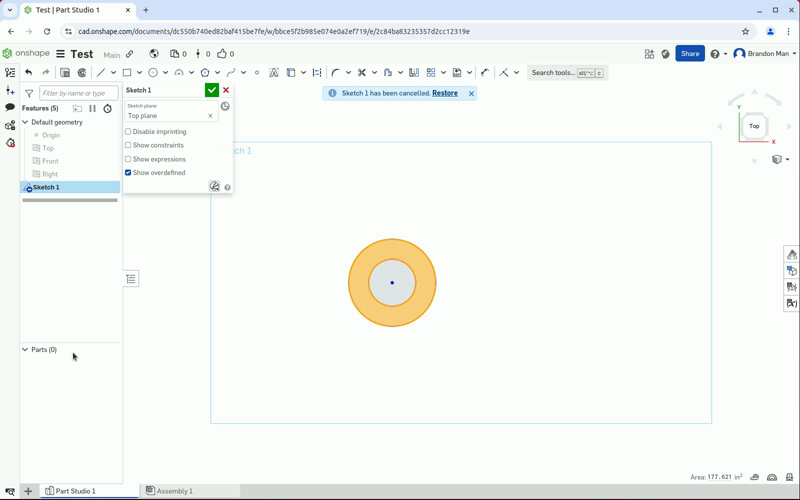
key(shift+e)
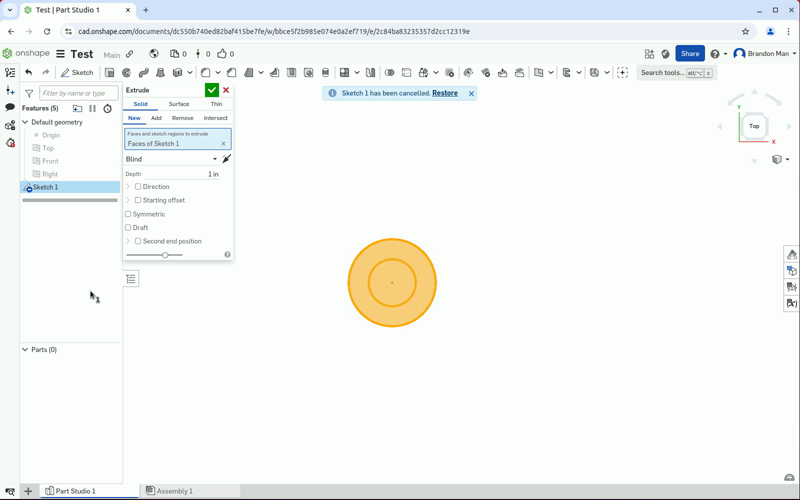
mouse_move(143, 106)
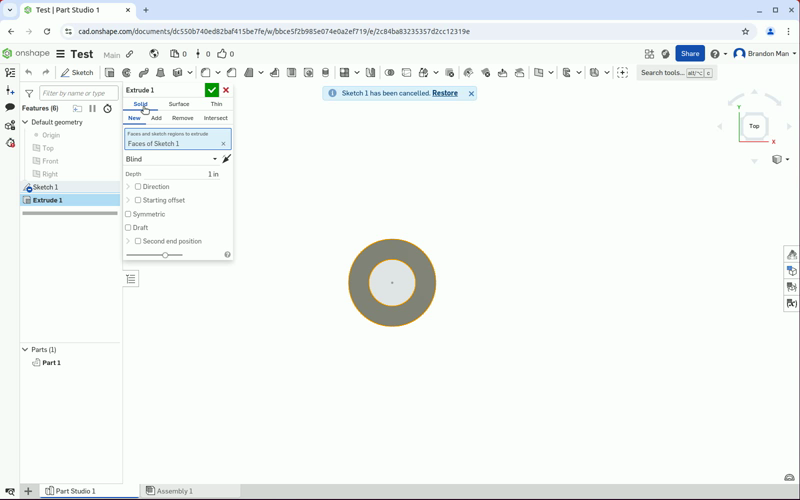
click(143, 106)
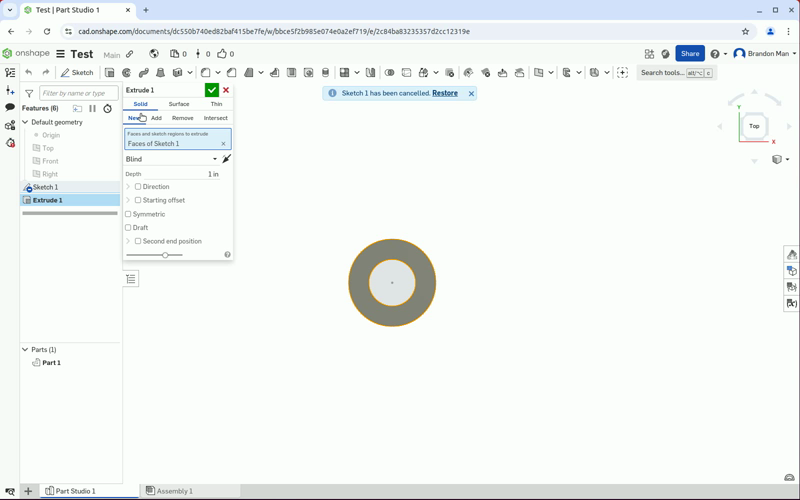
mouse_move(137, 120)
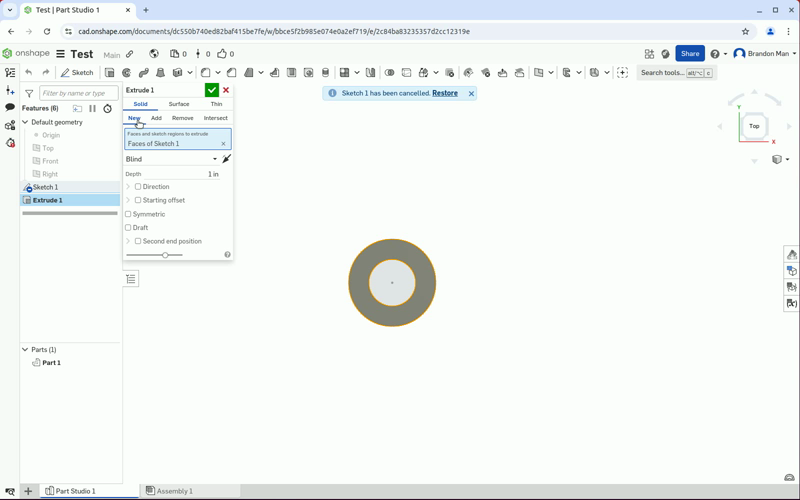
click(137, 120)
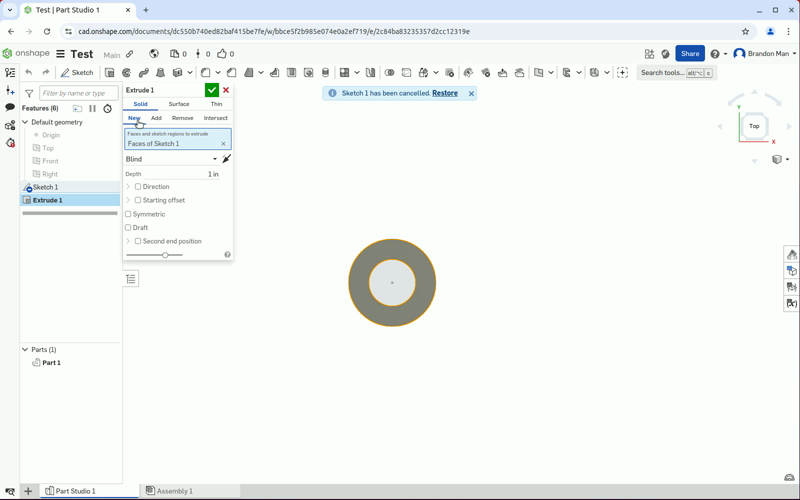
key(tab, 4)
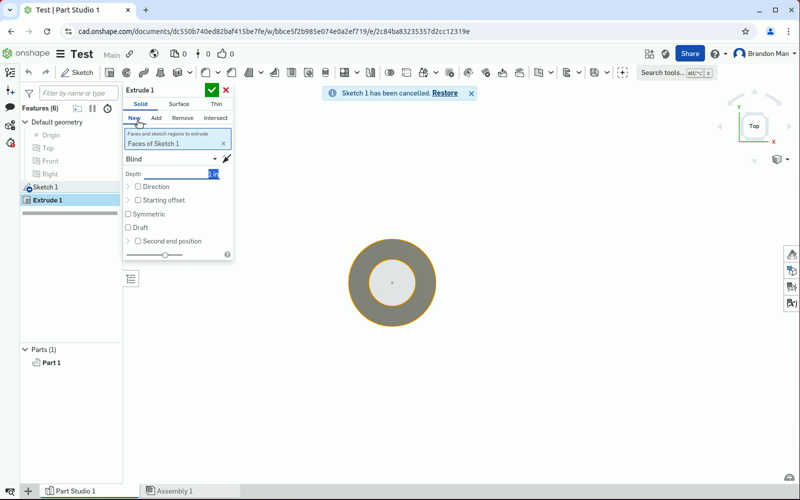
text(7.703)
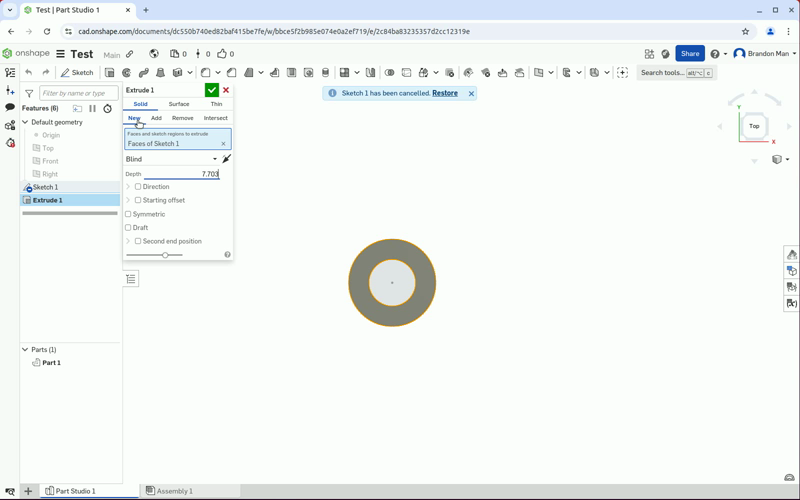
key(enter)
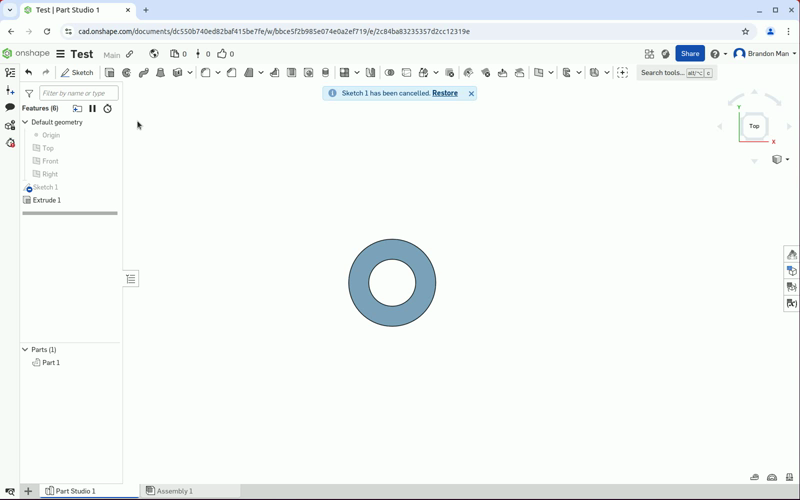
key(shift+h)
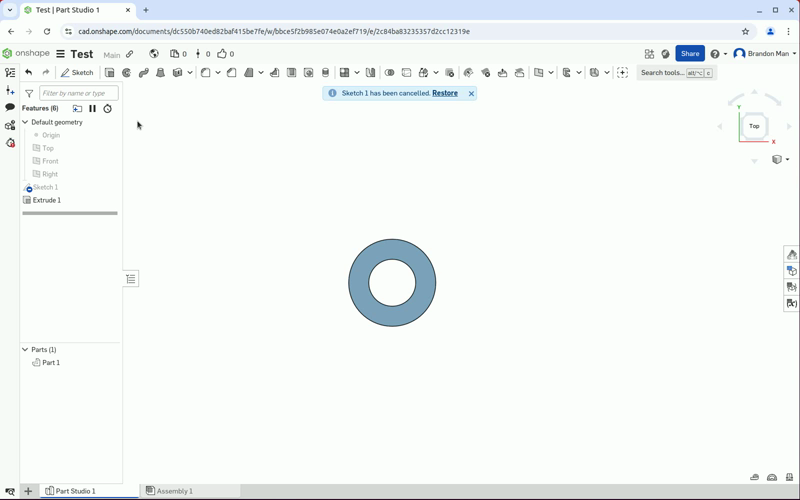
key(shift+h)
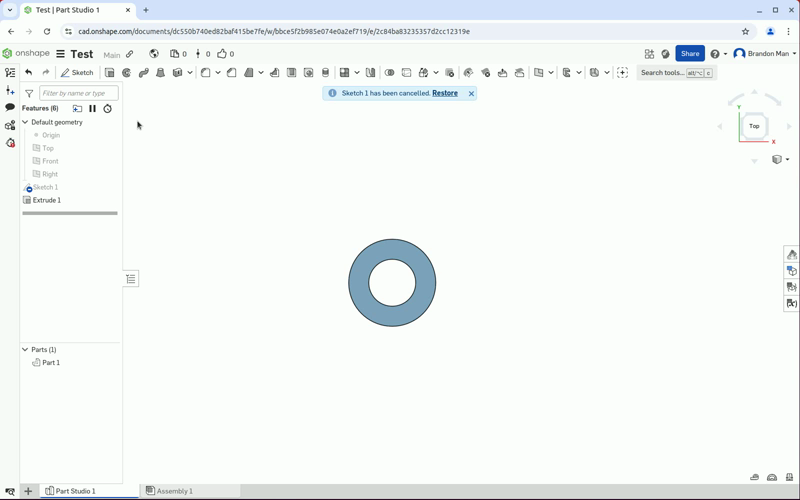
mouse_move(73, 189)
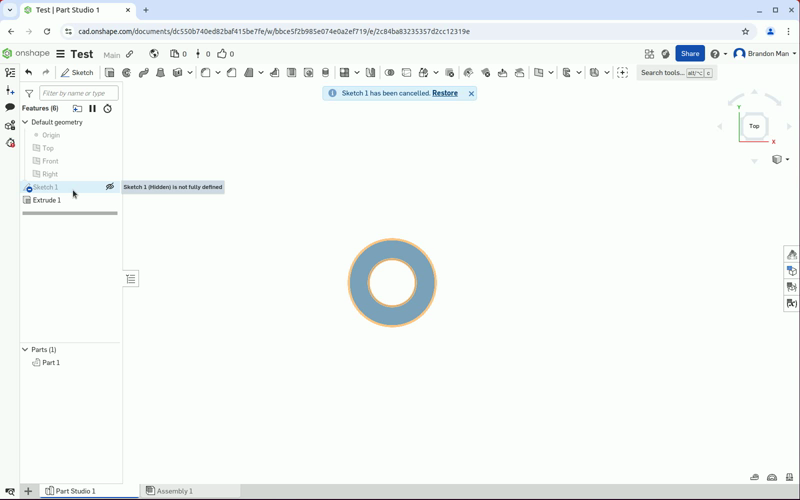
click(73, 189)
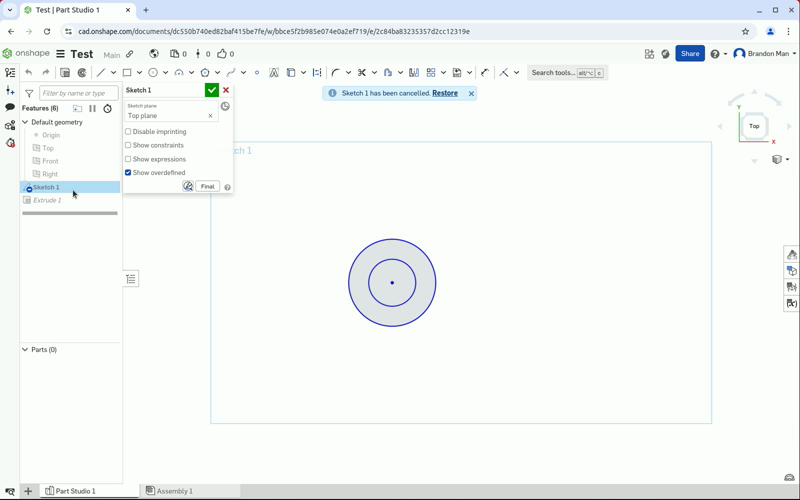
mouse_move(229, 92)
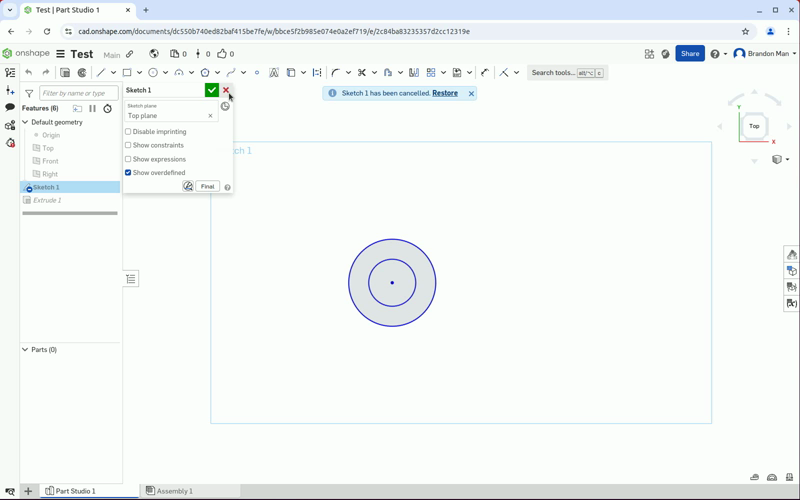
click(229, 92)
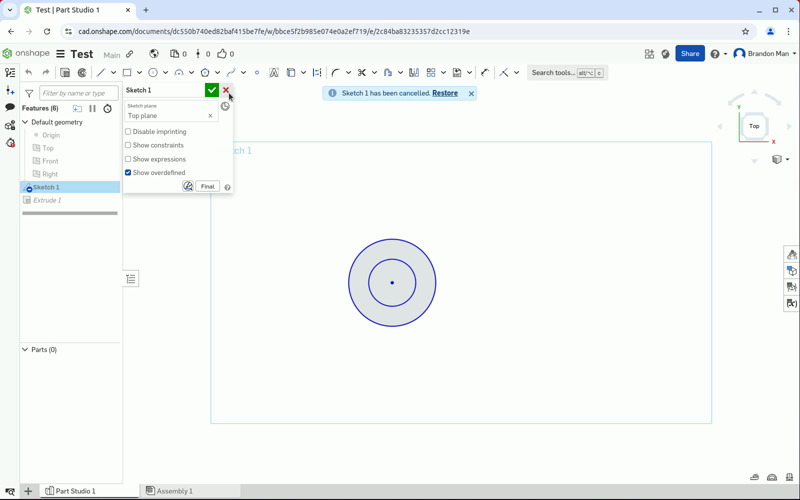
key(shift+s)
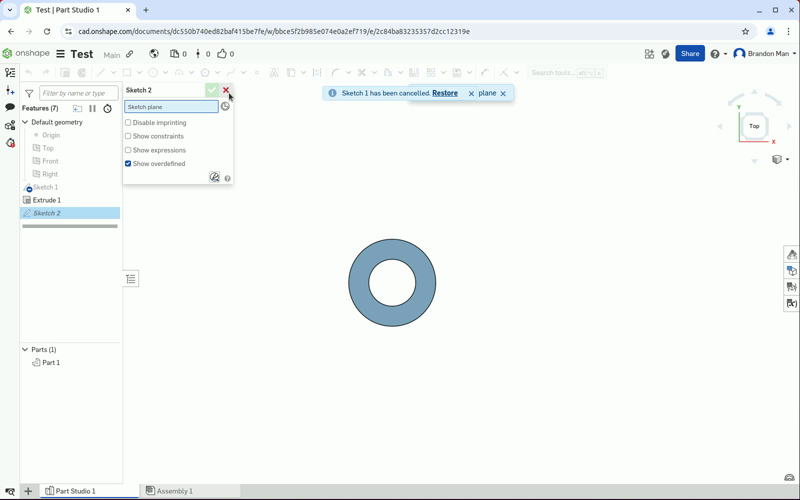
mouse_move(73, 150)
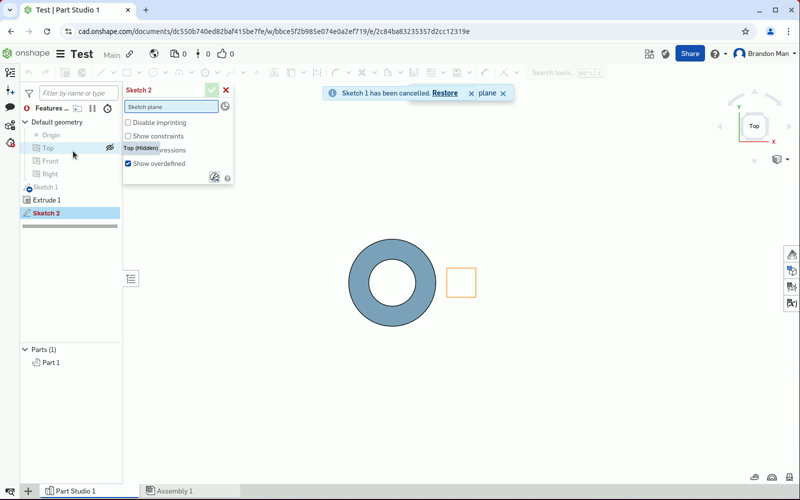
click(73, 150)
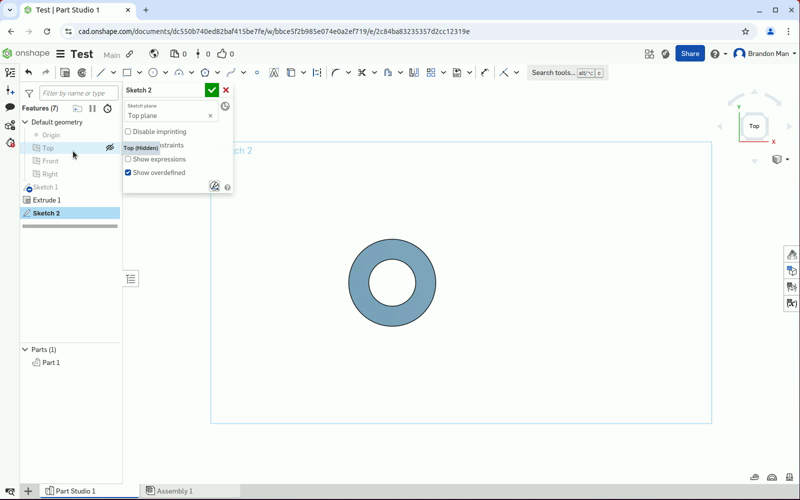
mouse_move(73, 352)
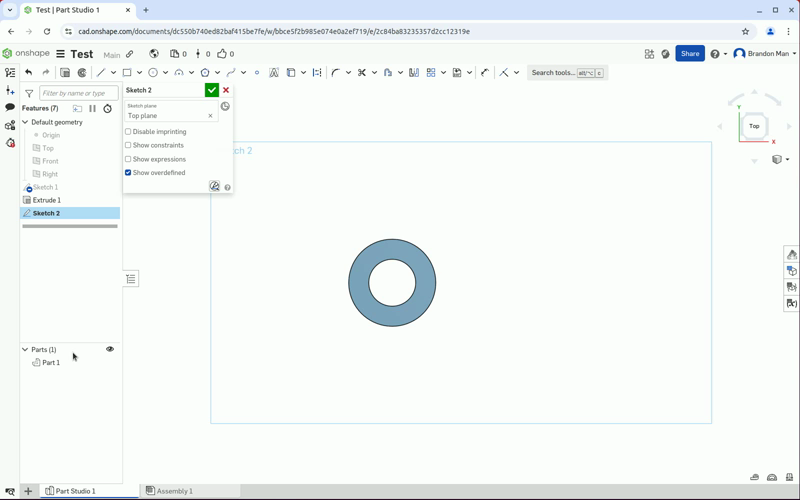
key(y)
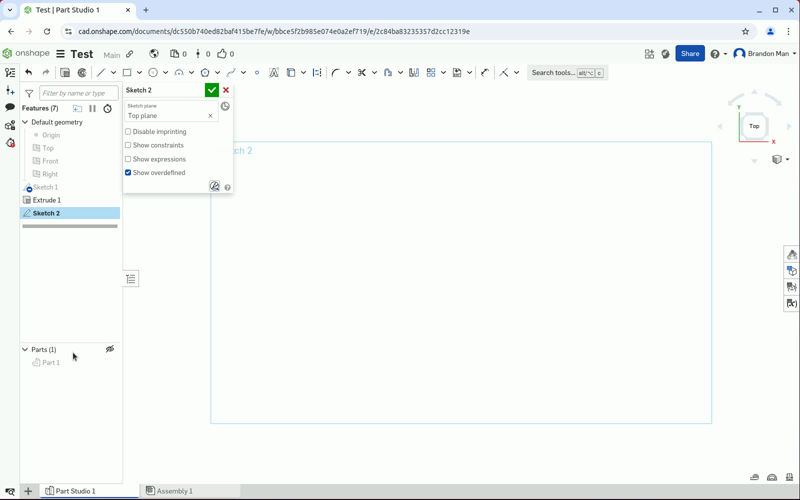
key(l)
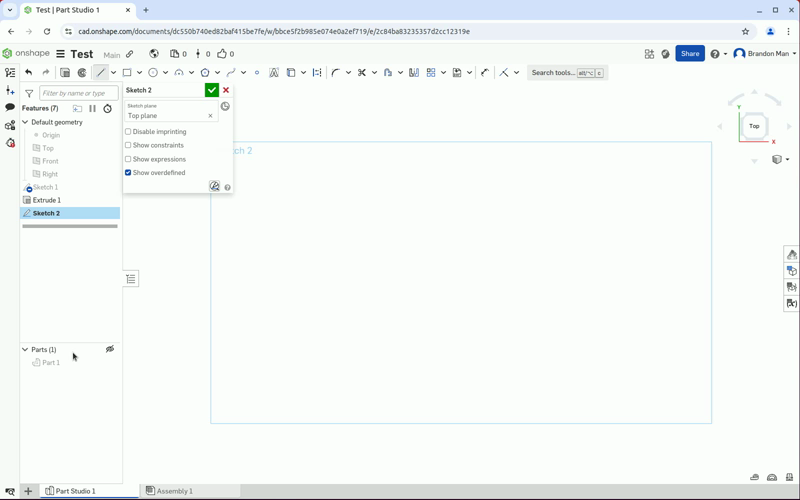
key_down(shift)
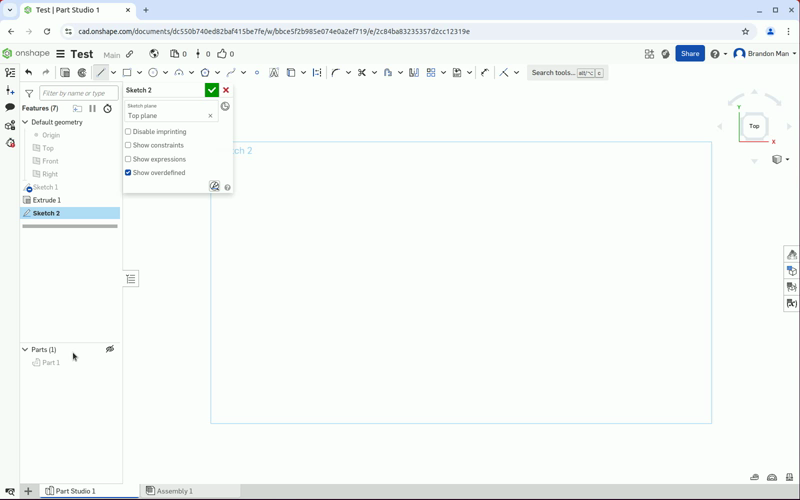
mouse_move(391, 326)
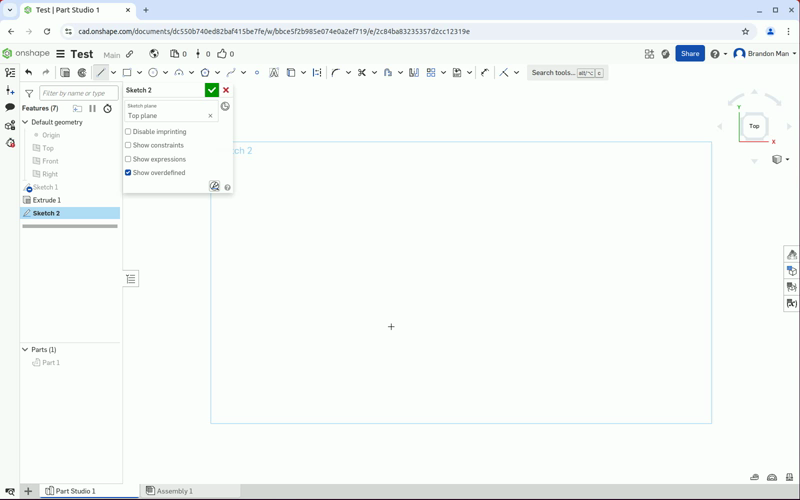
click(391, 326)
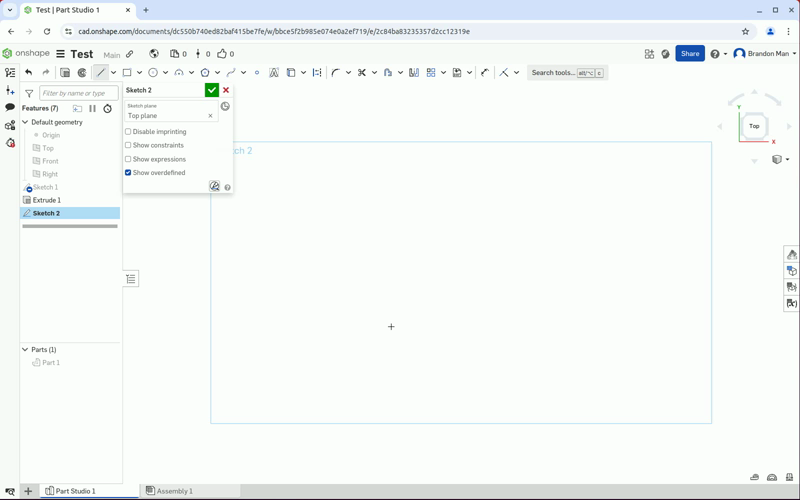
key_up(shift)
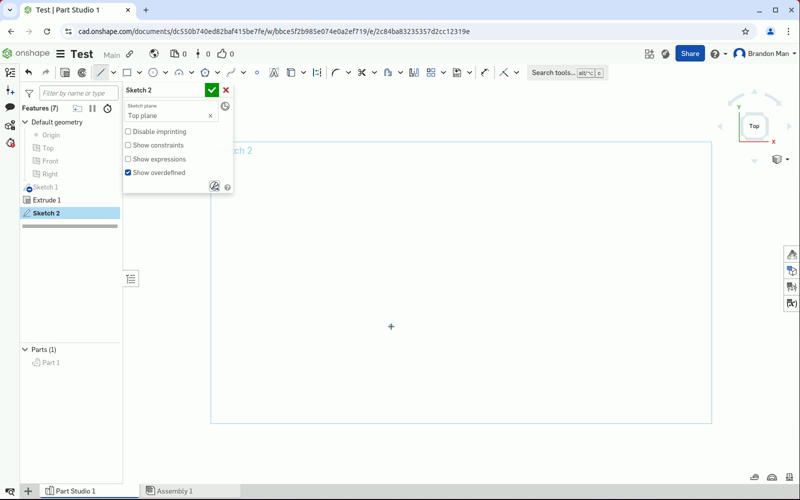
key_down(shift)
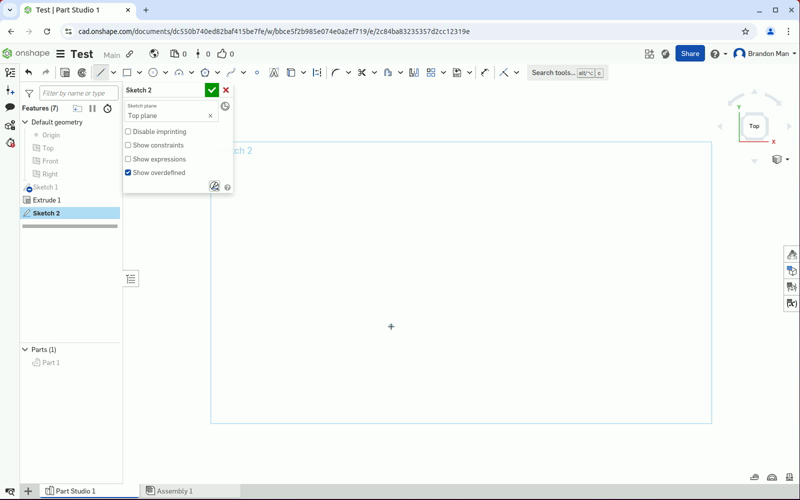
mouse_move(529, 324)
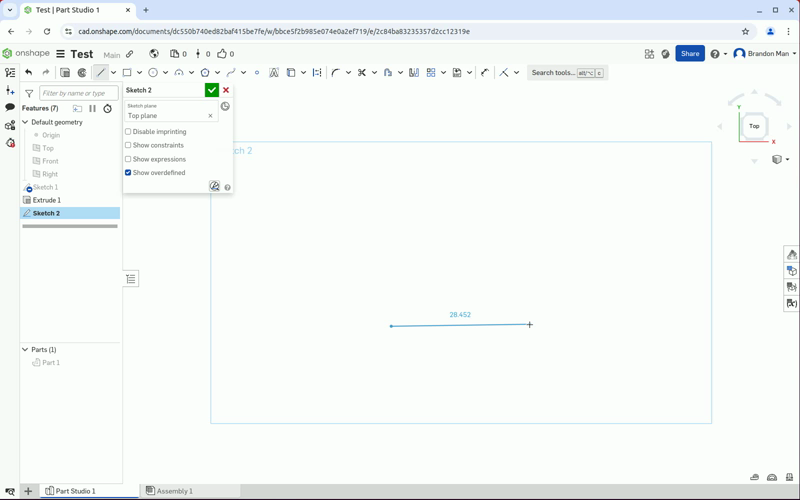
click(529, 324)
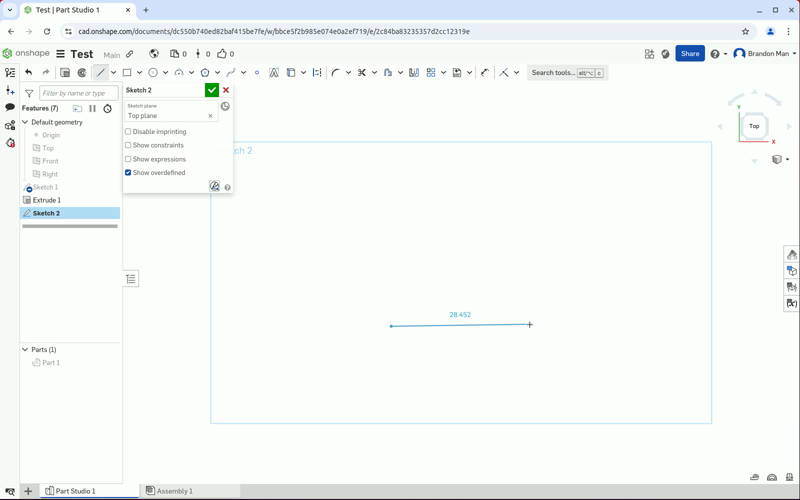
key_up(shift)
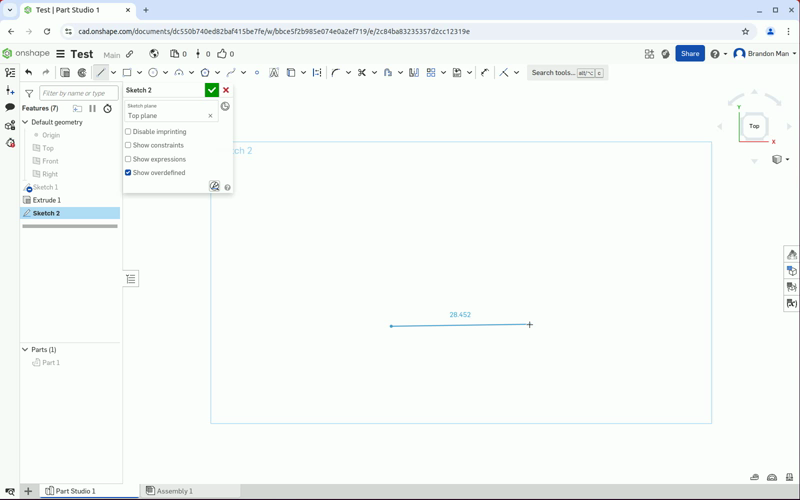
key(esc)
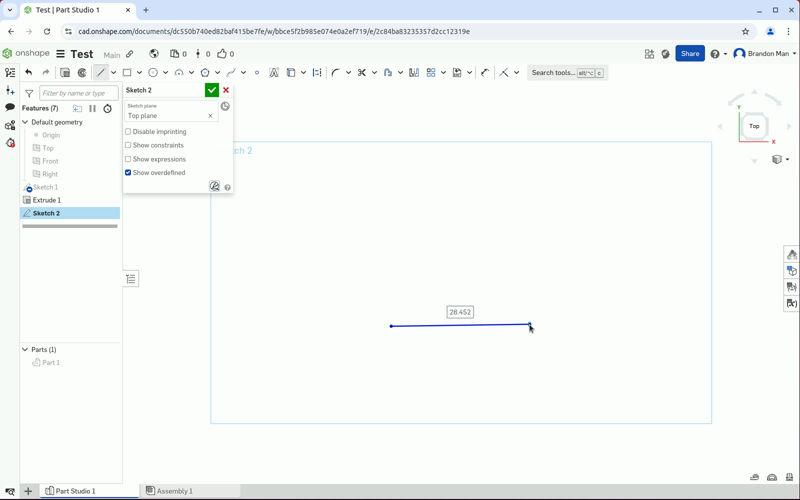
key(a)
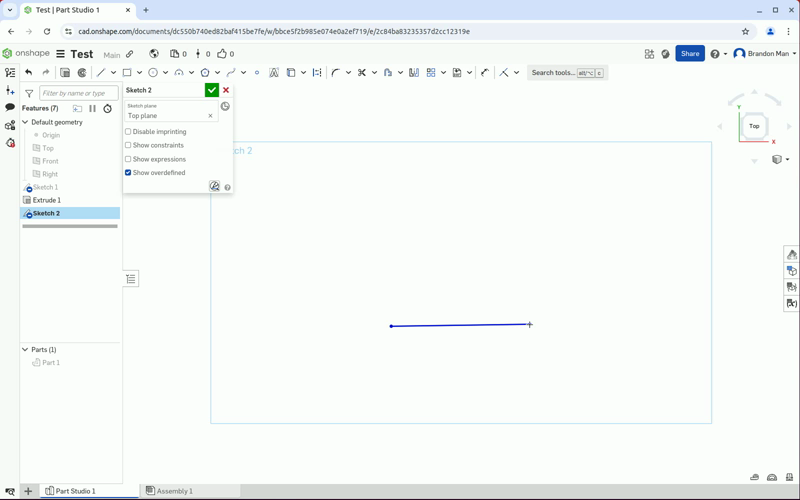
mouse_move(529, 324)
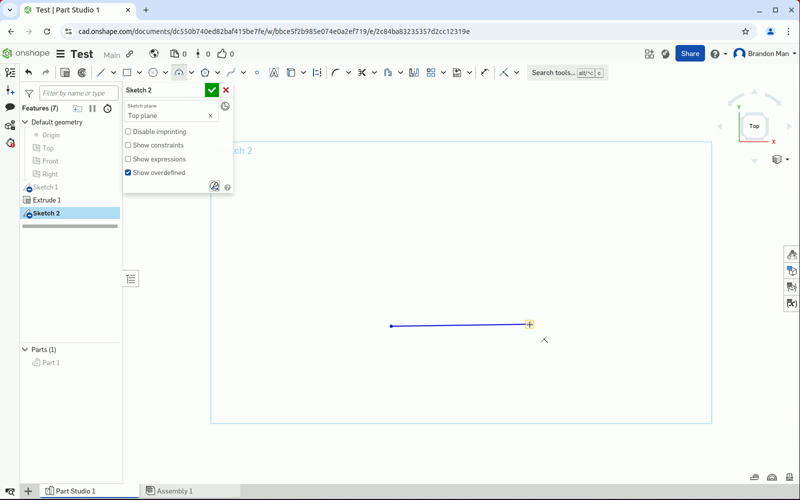
click(529, 324)
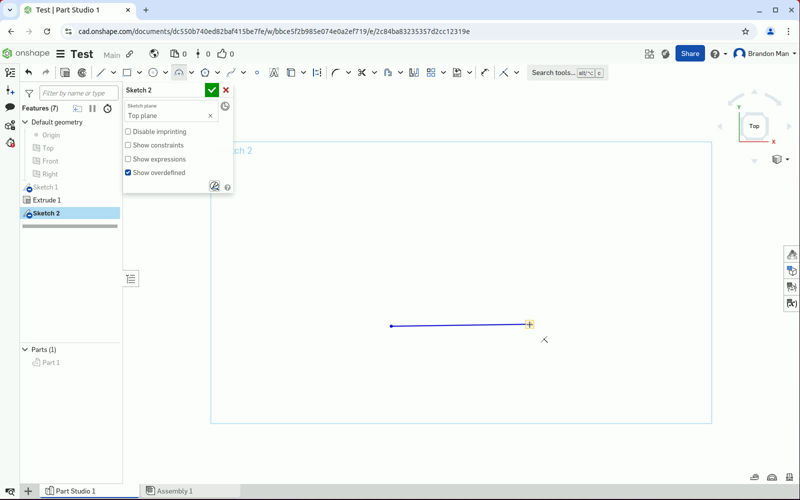
key_down(shift)
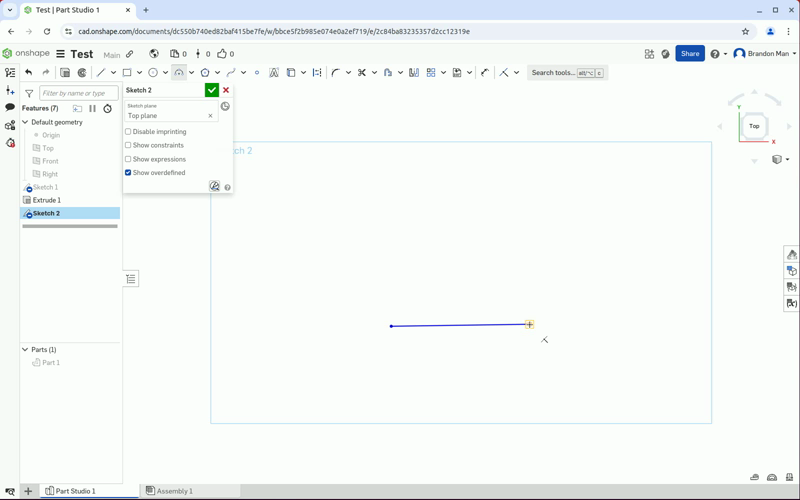
mouse_move(529, 241)
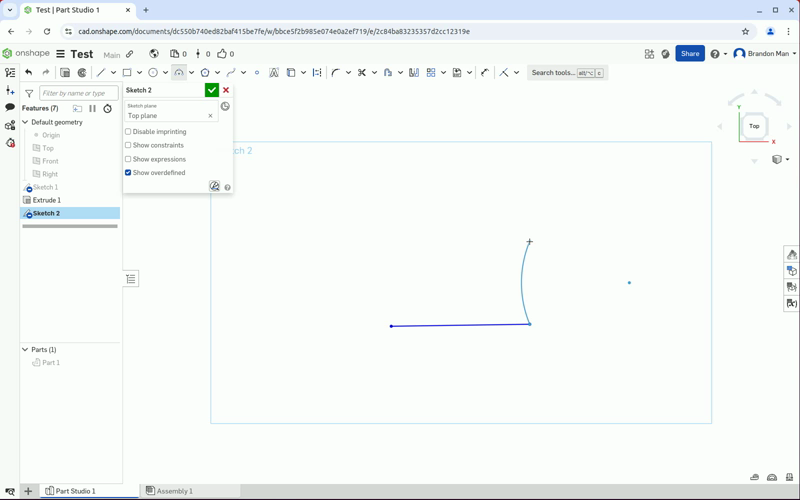
click(529, 241)
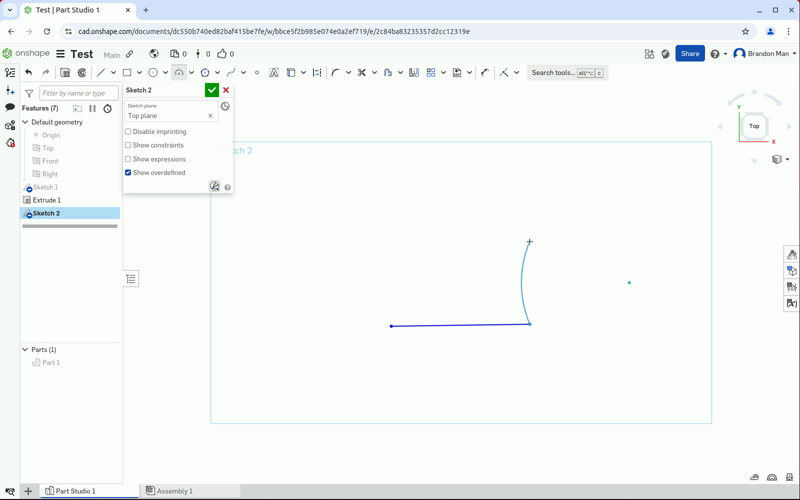
mouse_move(570, 282)
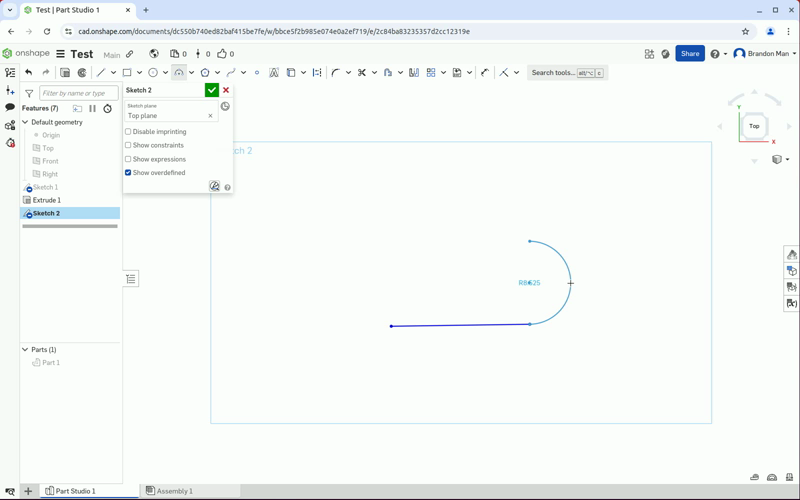
click(570, 282)
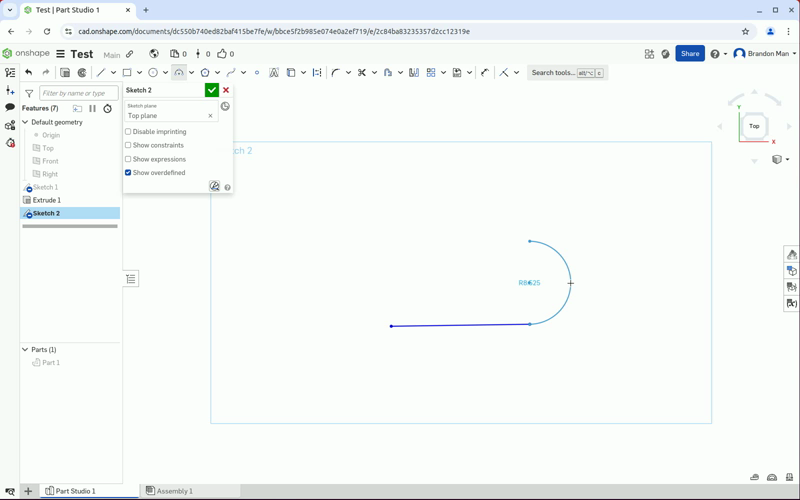
key_up(shift)
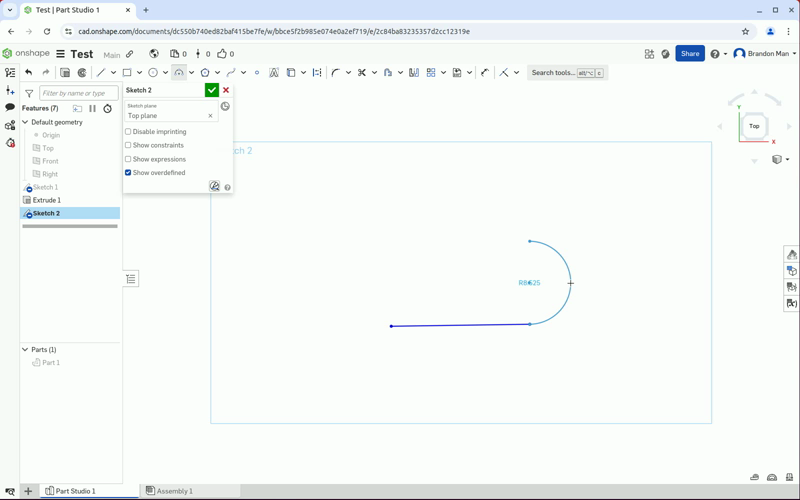
key(esc)
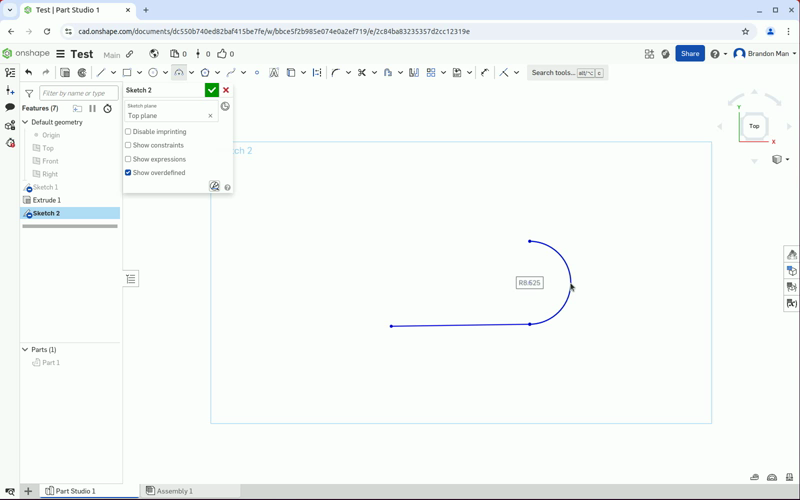
key(l)
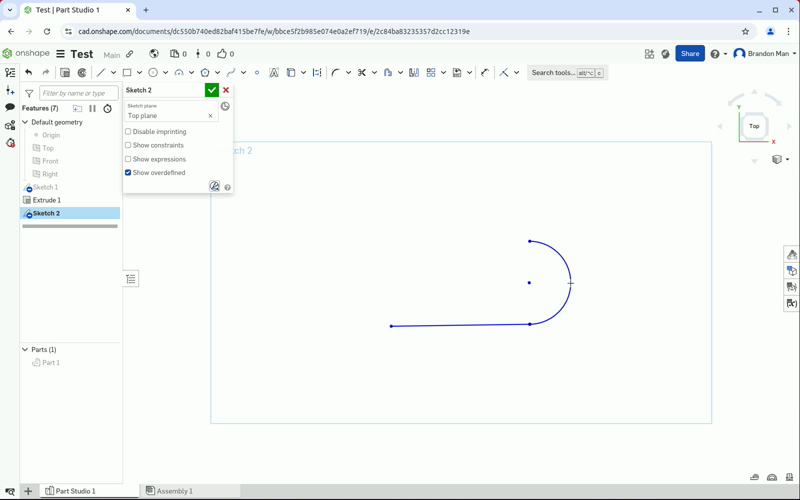
mouse_move(529, 241)
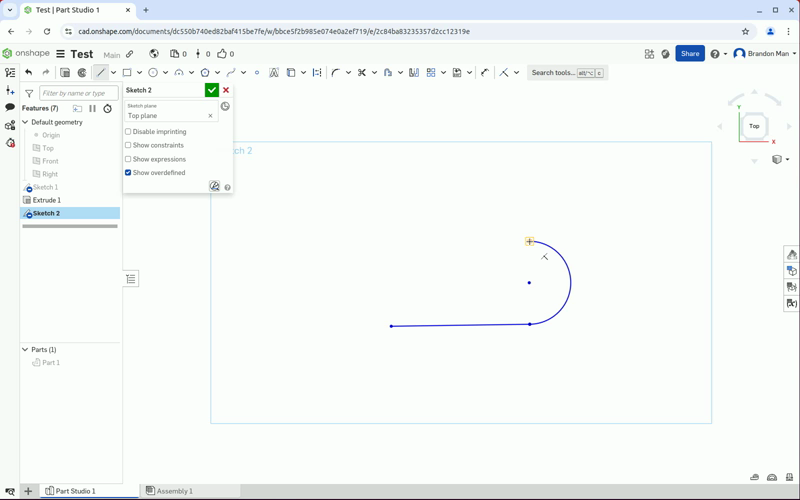
click(529, 241)
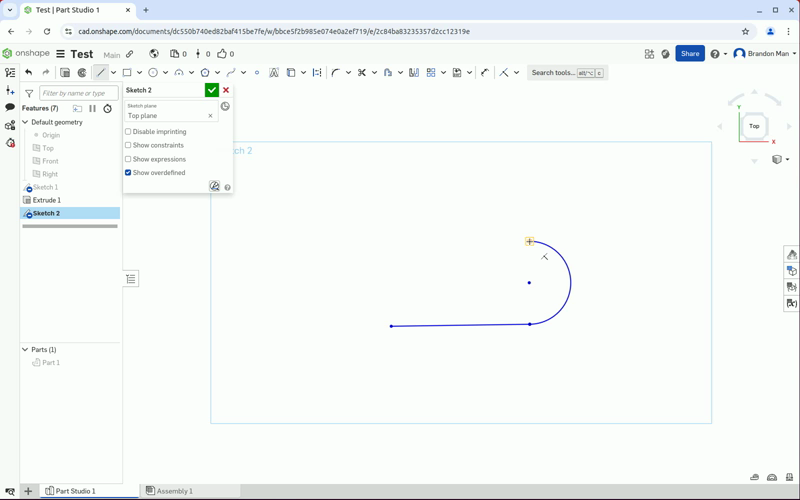
key_down(shift)
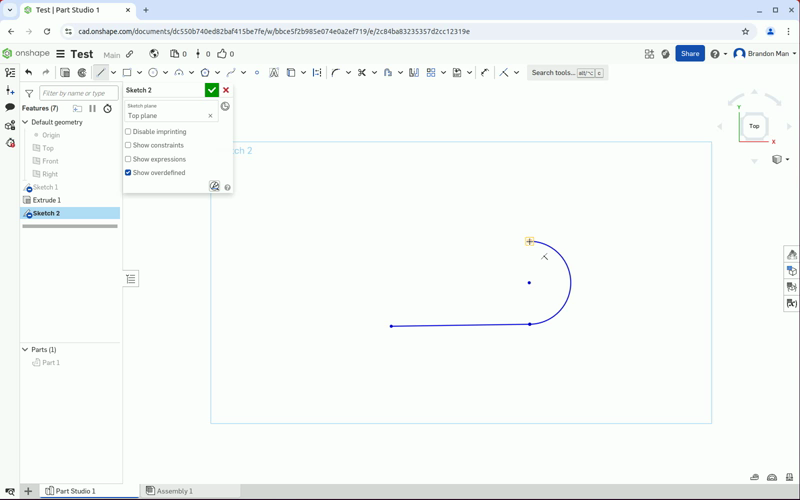
mouse_move(391, 241)
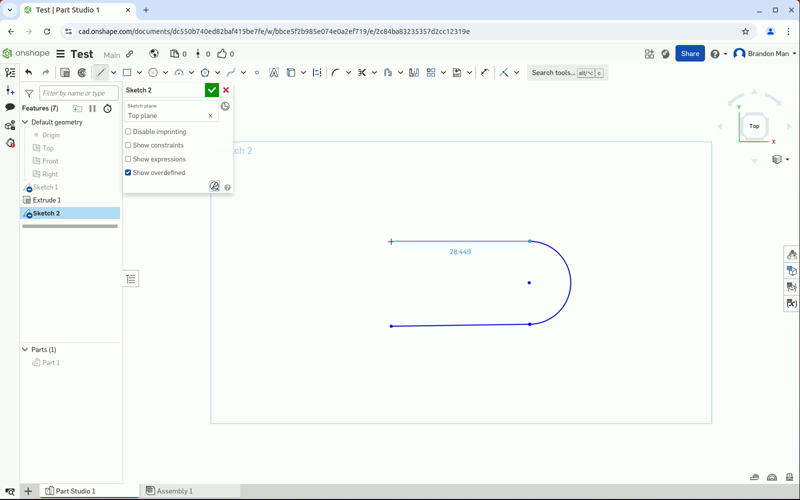
click(391, 241)
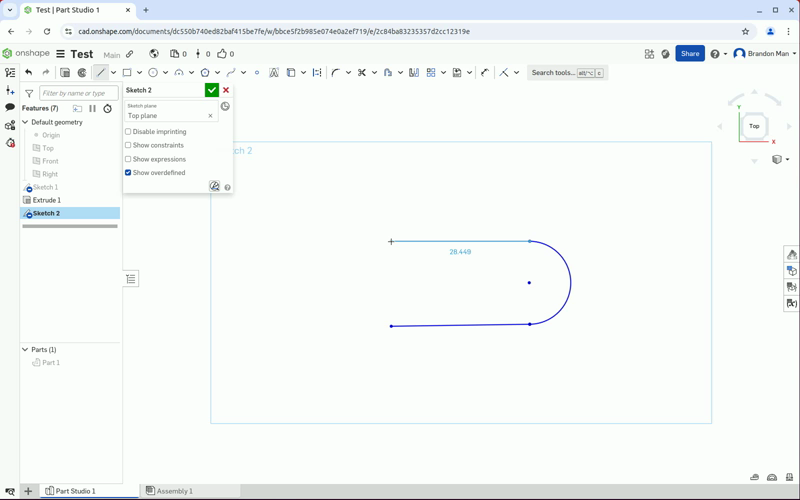
key_up(shift)
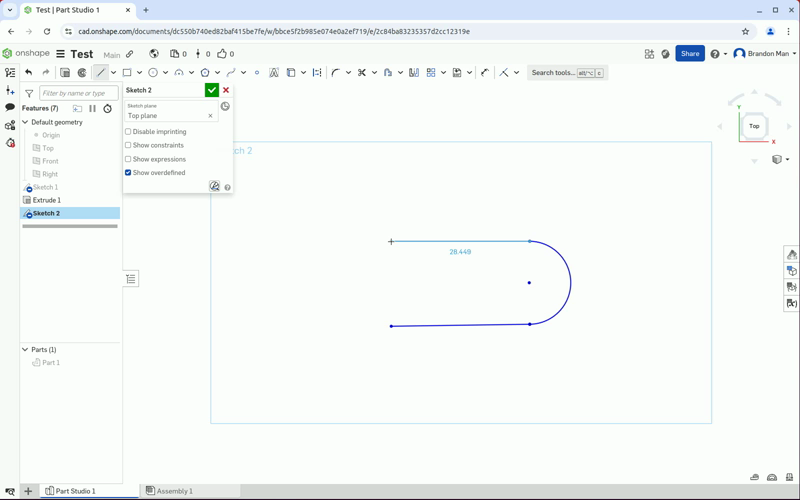
key(esc)
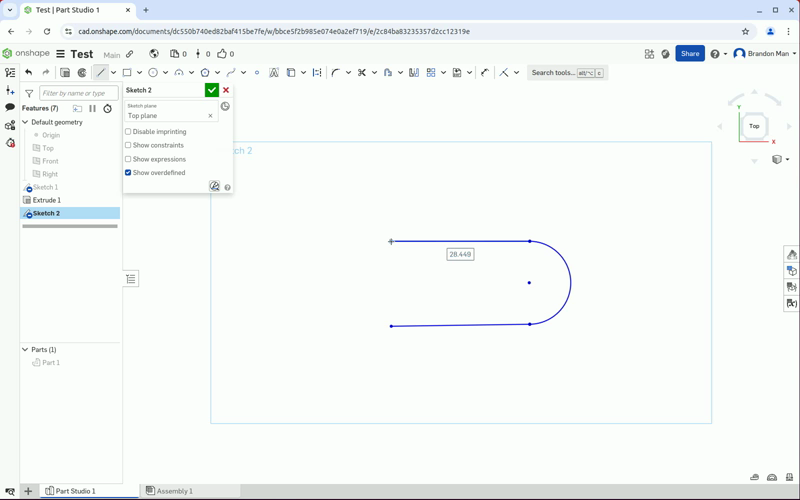
key(a)
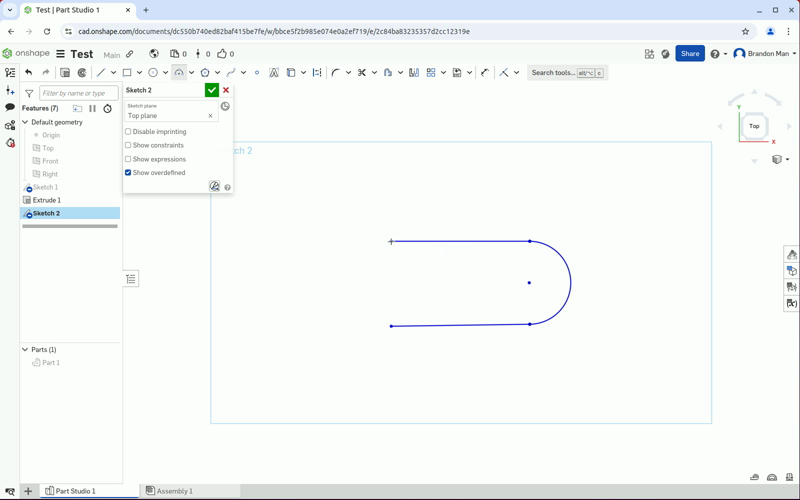
mouse_move(391, 241)
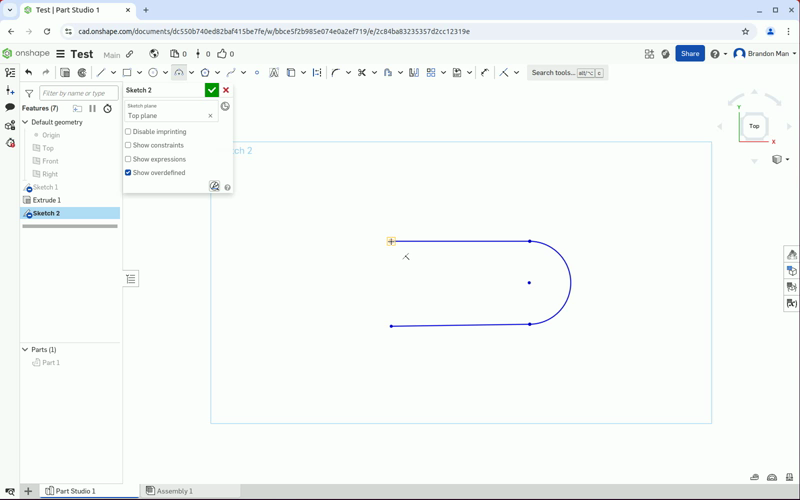
click(391, 241)
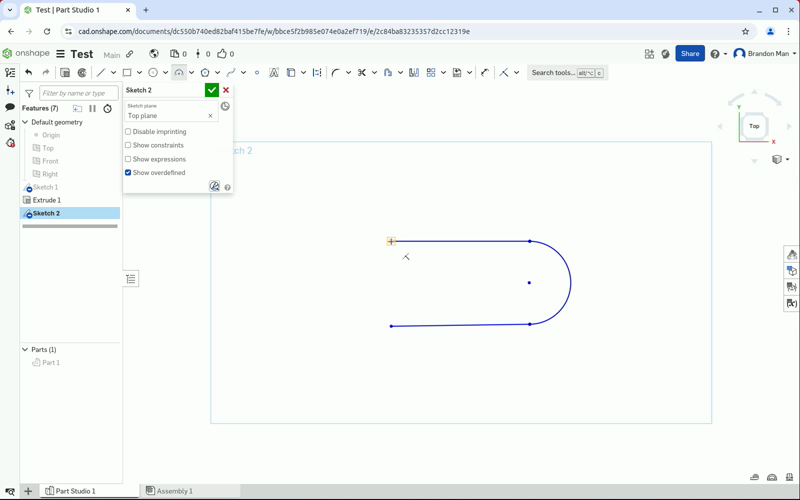
mouse_move(391, 326)
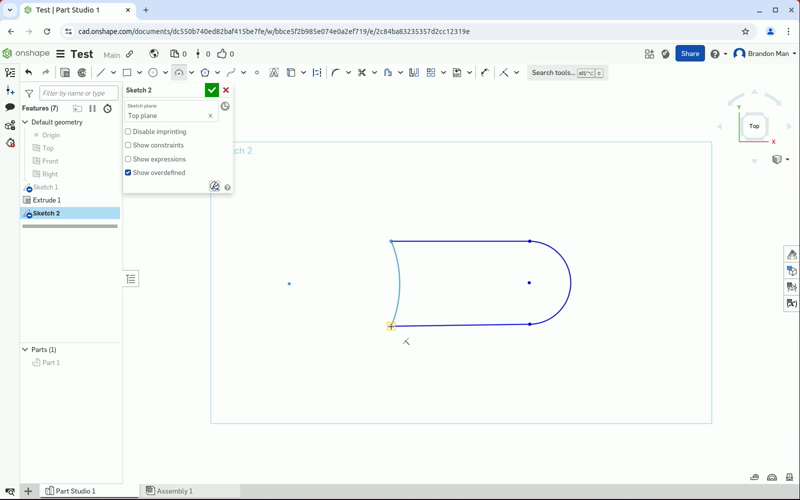
click(391, 326)
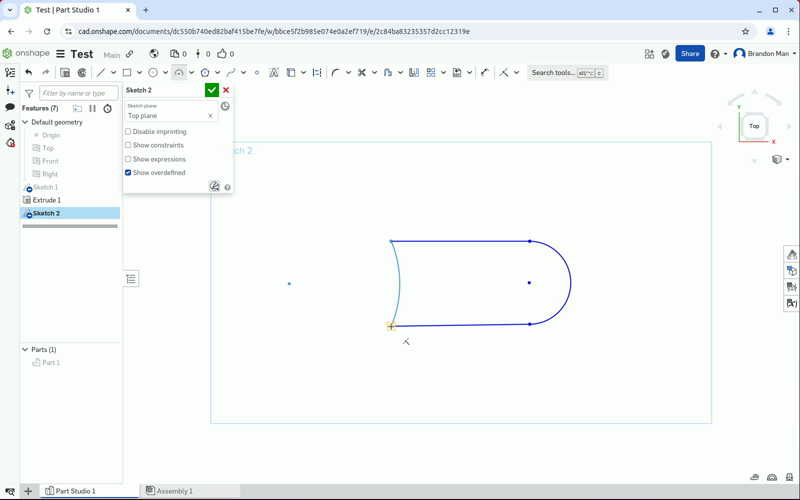
key_down(shift)
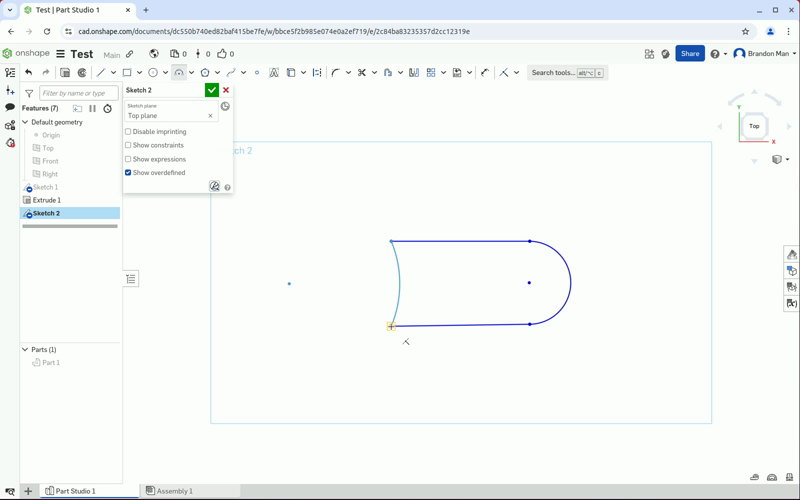
mouse_move(433, 283)
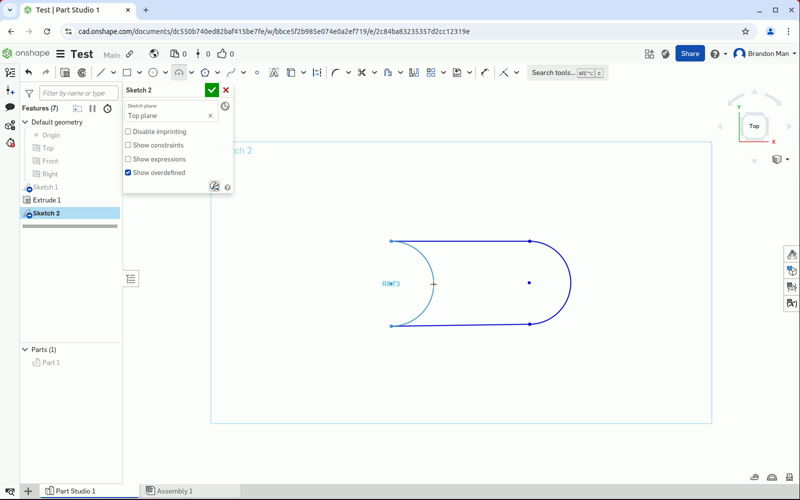
click(433, 283)
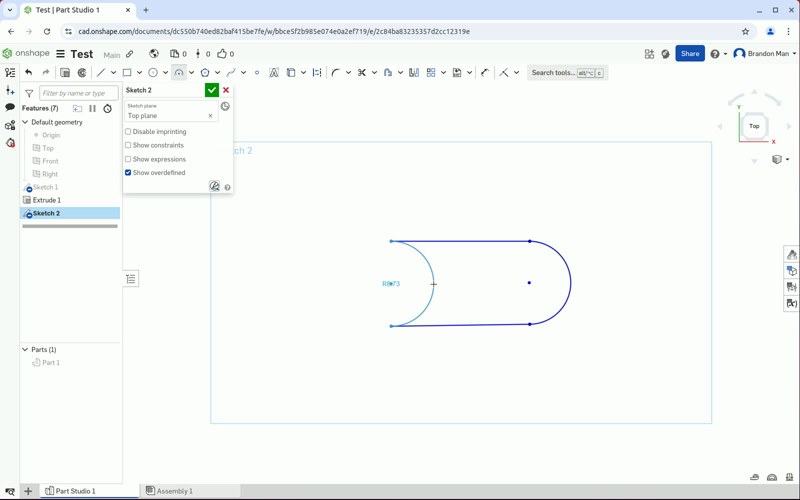
key_up(shift)
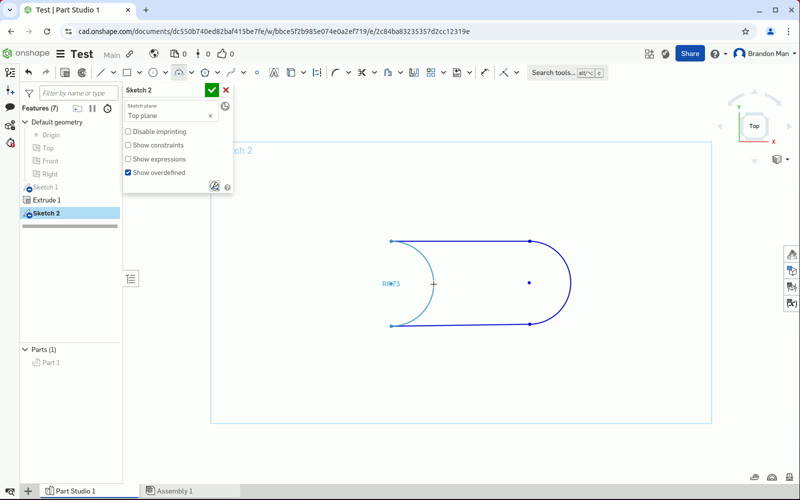
key(esc)
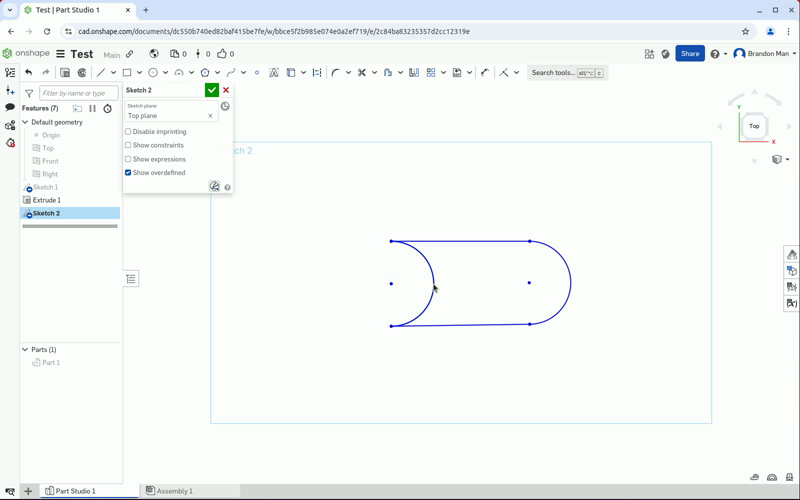
key(c)
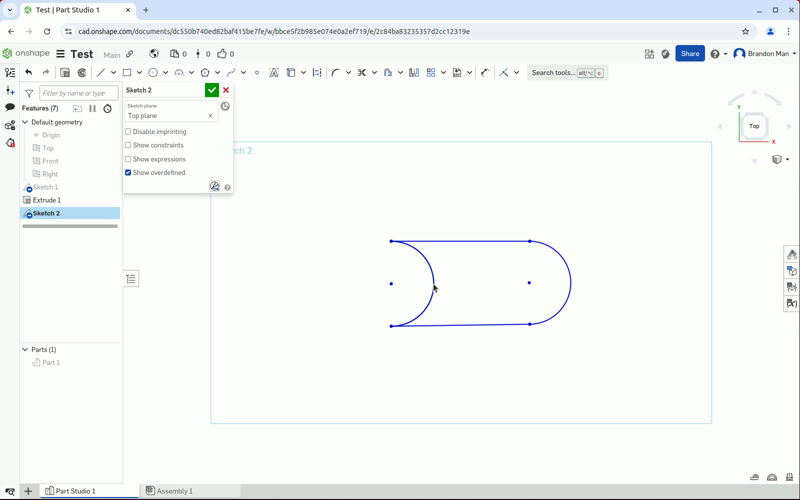
key_down(shift)
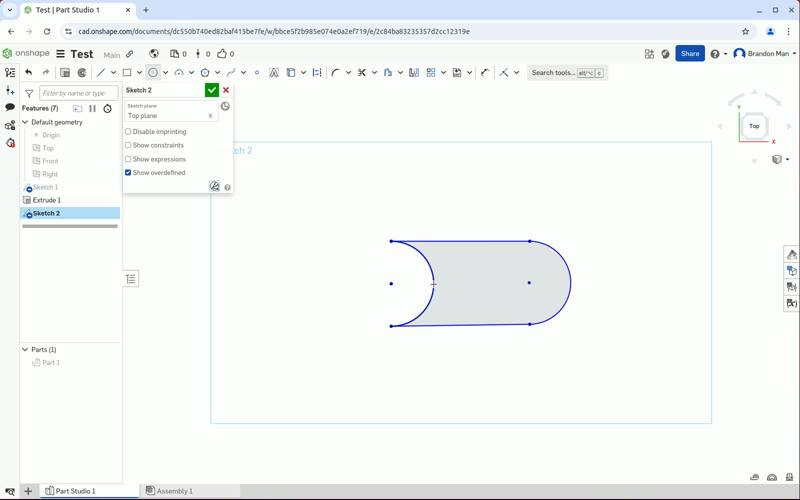
mouse_move(529, 282)
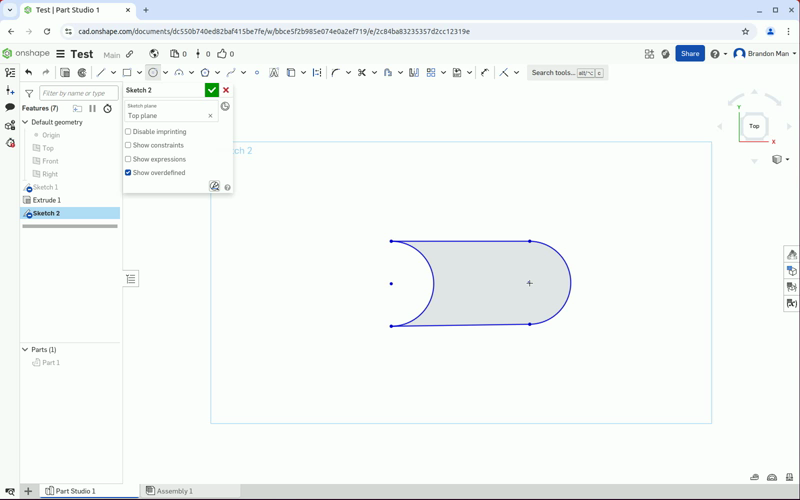
scroll(6)
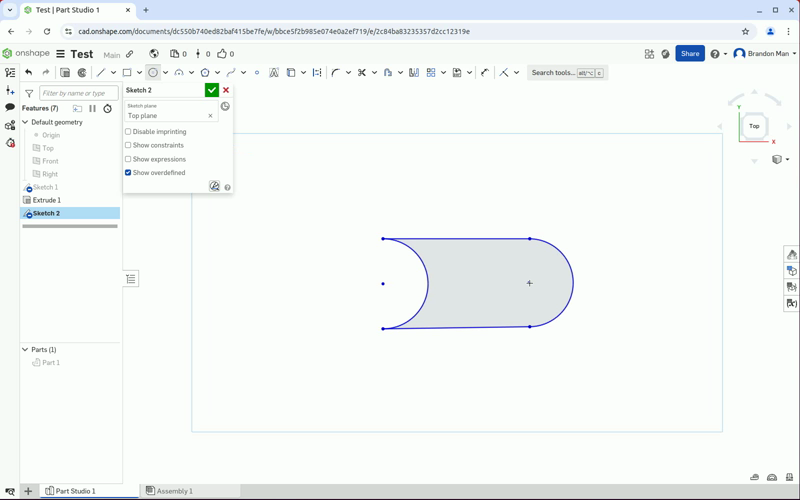
scroll(6)
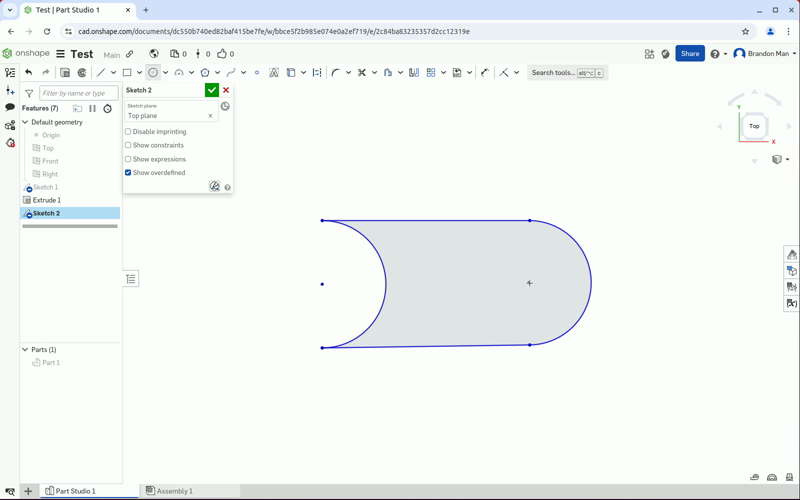
scroll(6)
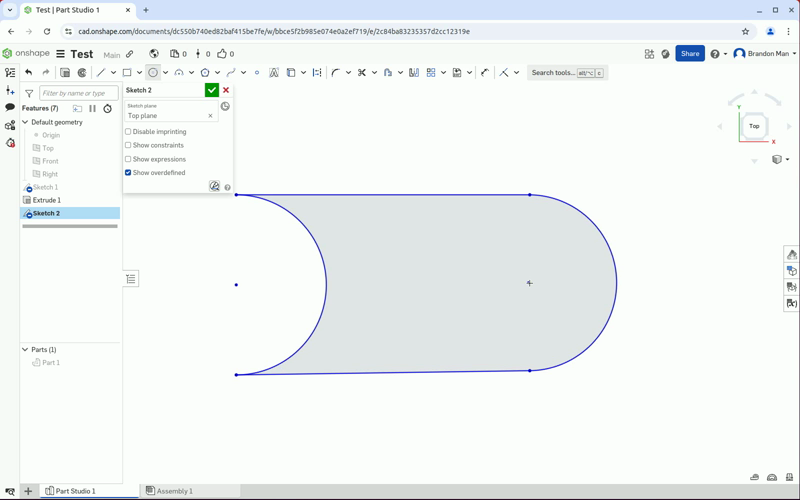
scroll(6)
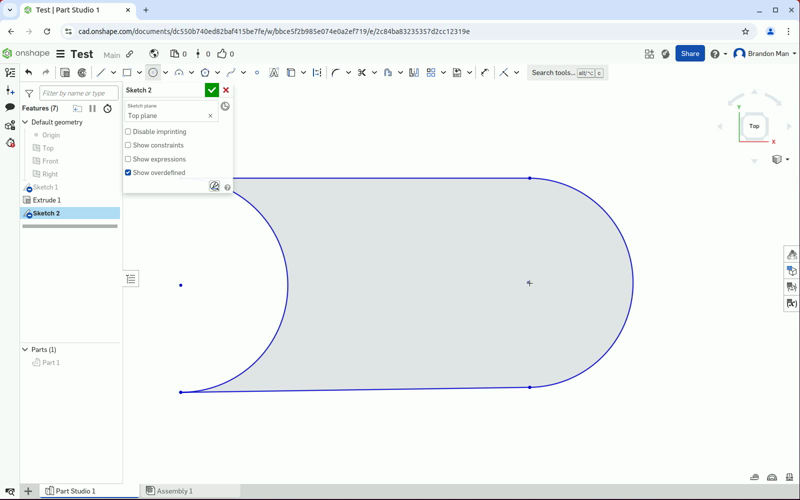
scroll(6)
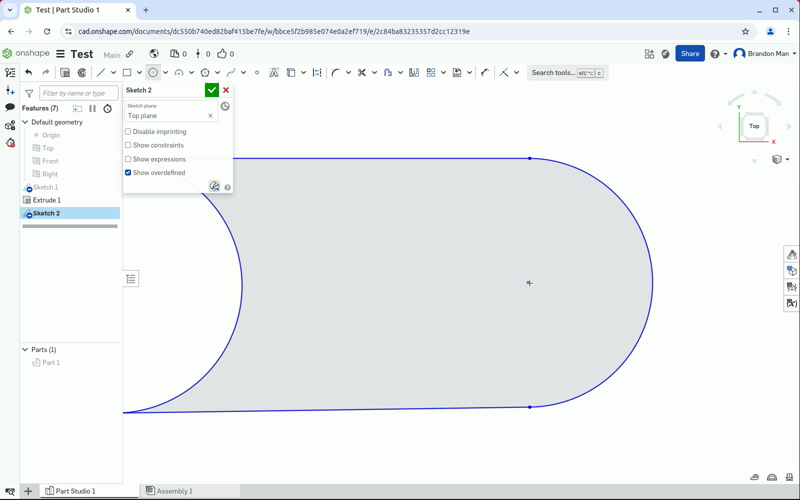
scroll(6)
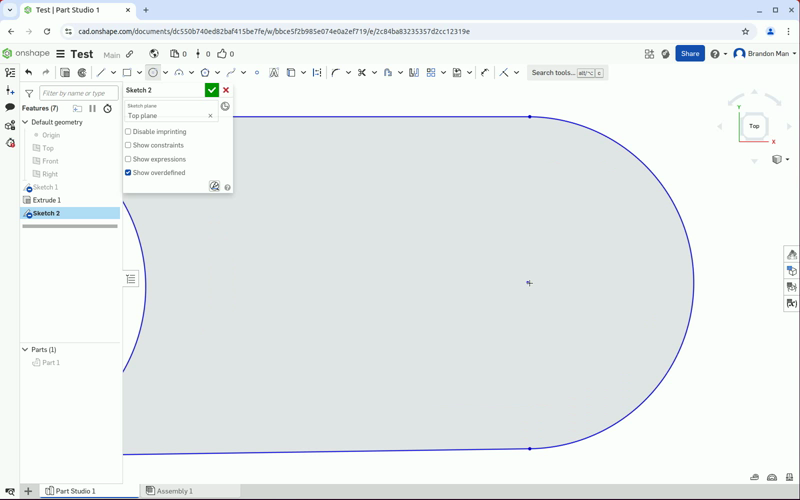
scroll(6)
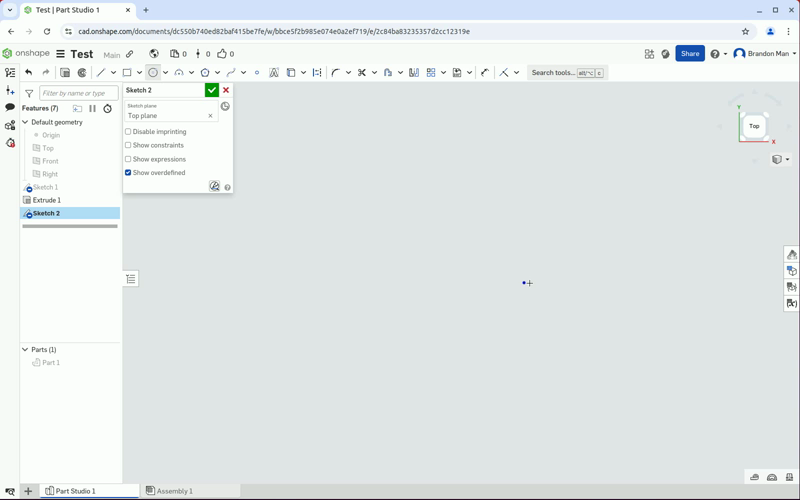
click(529, 282)
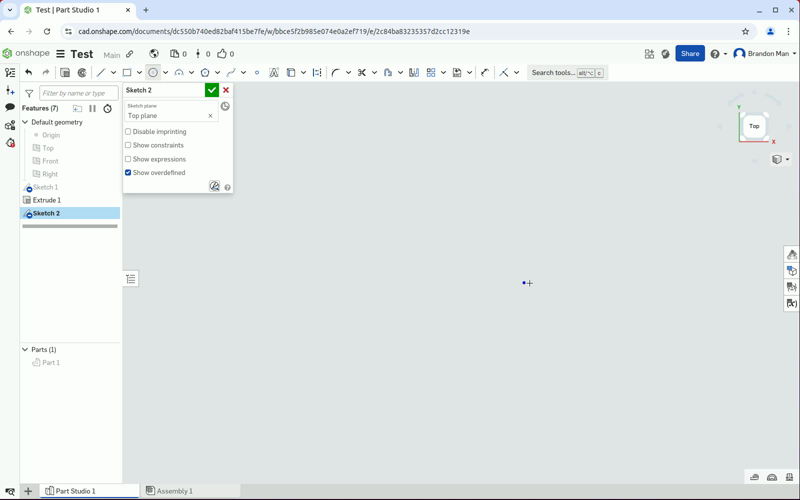
scroll(-6)
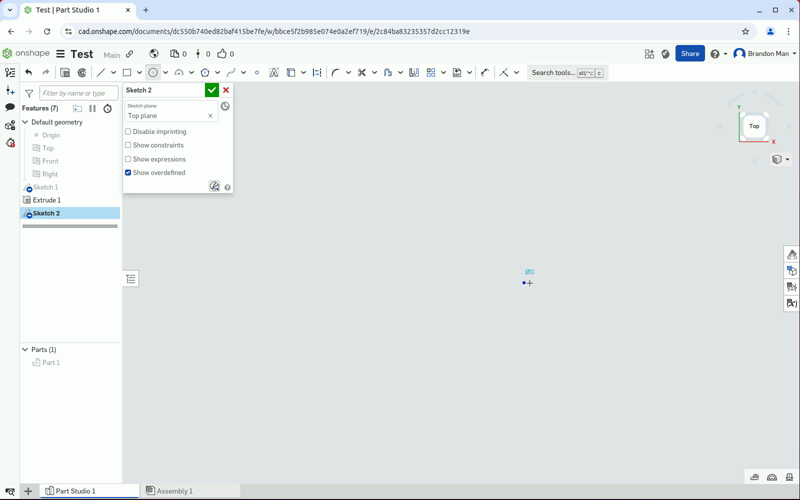
scroll(-6)
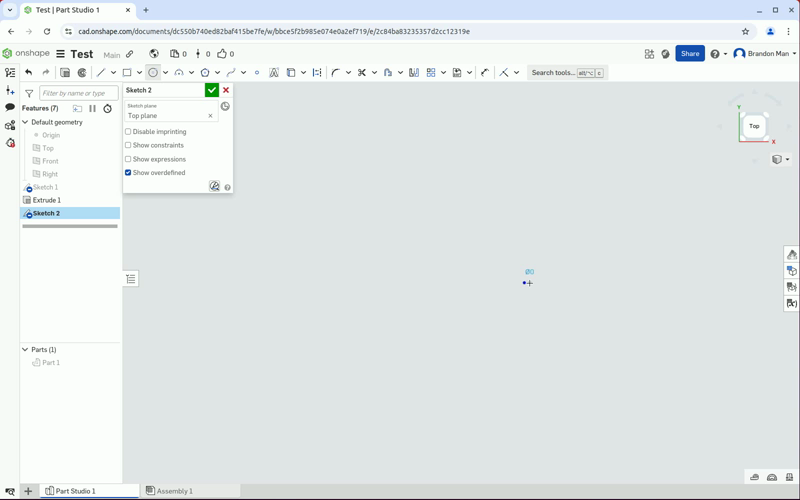
scroll(-6)
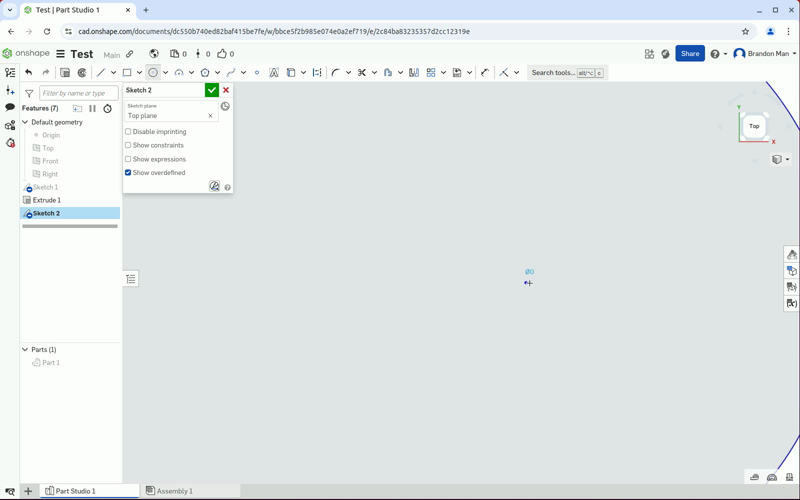
scroll(-6)
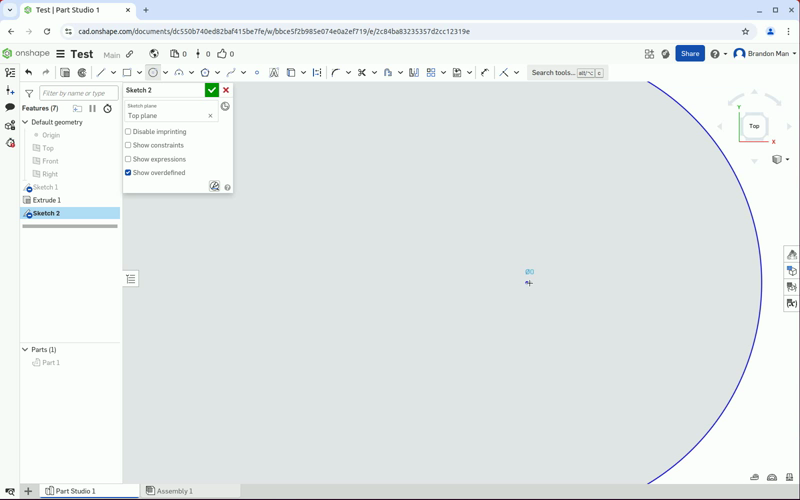
scroll(-6)
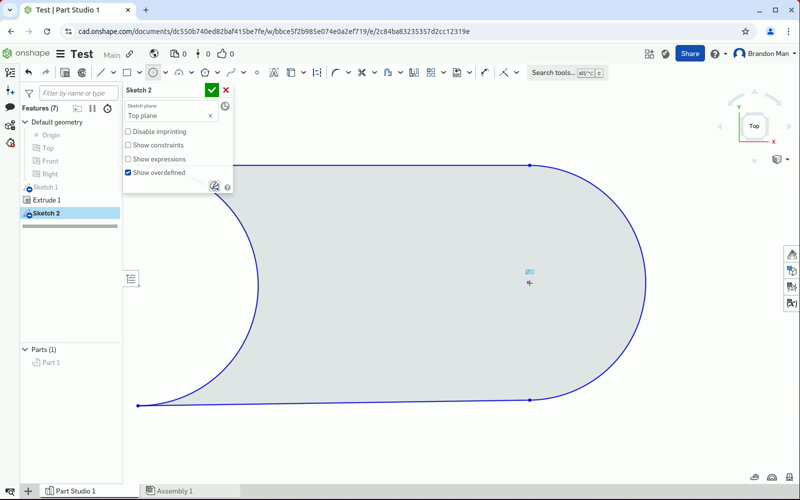
scroll(-6)
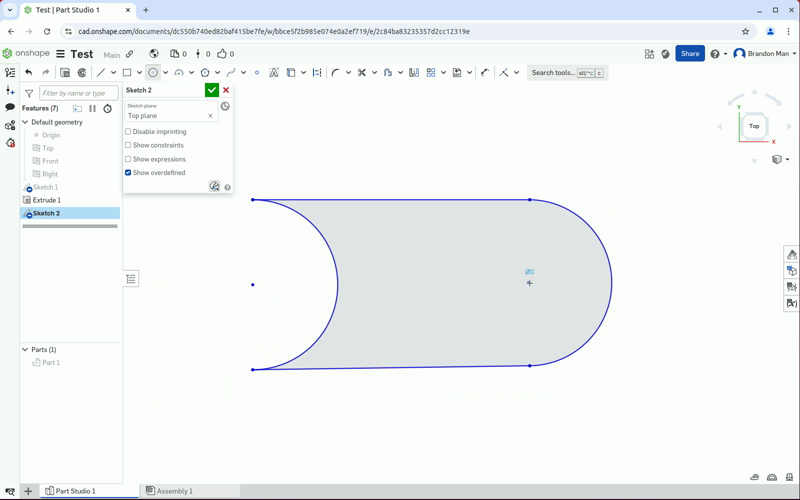
scroll(-6)
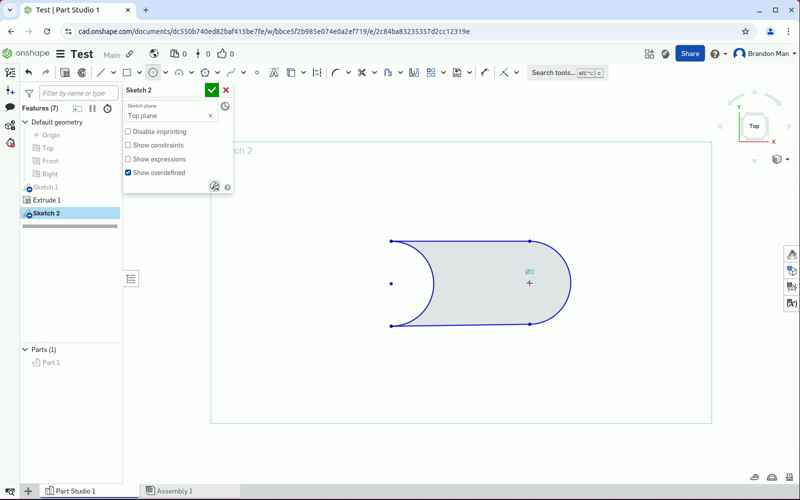
key_up(shift)
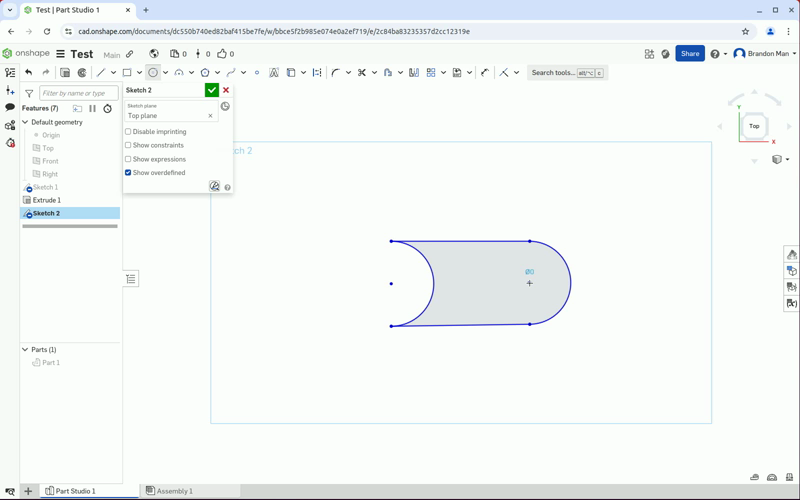
mouse_move(554, 282)
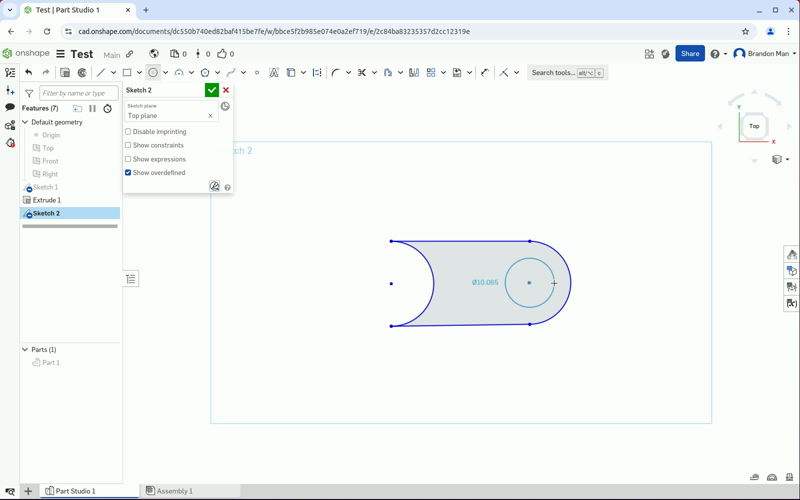
click(554, 282)
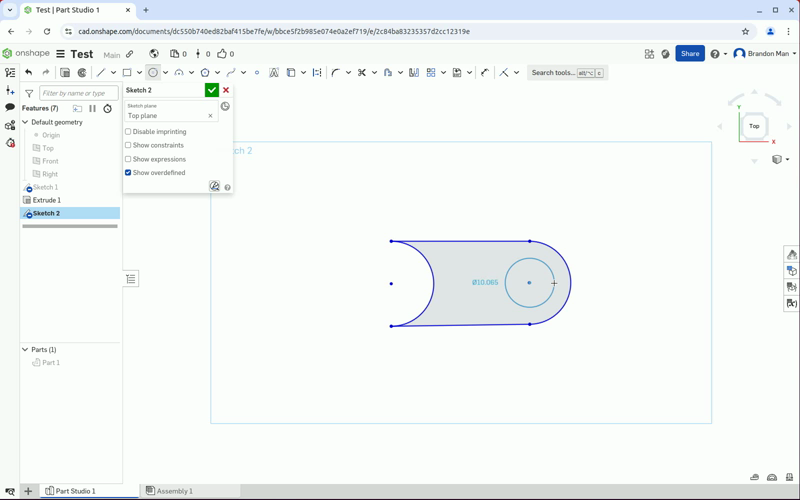
key(esc)
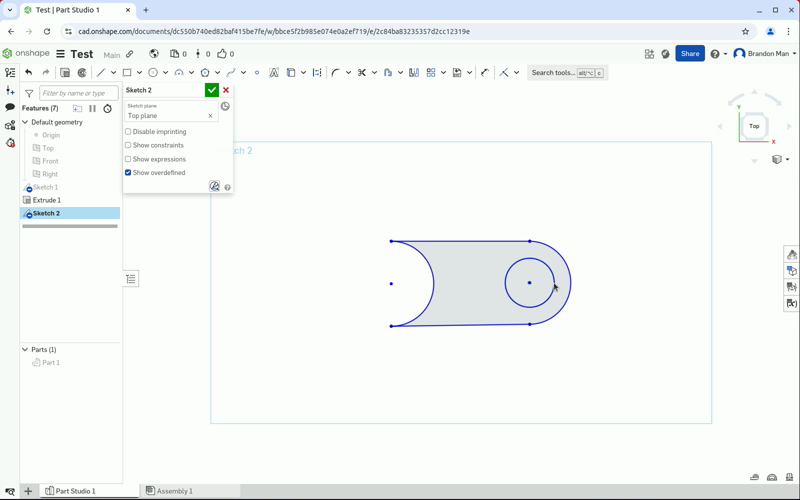
mouse_move(470, 272)
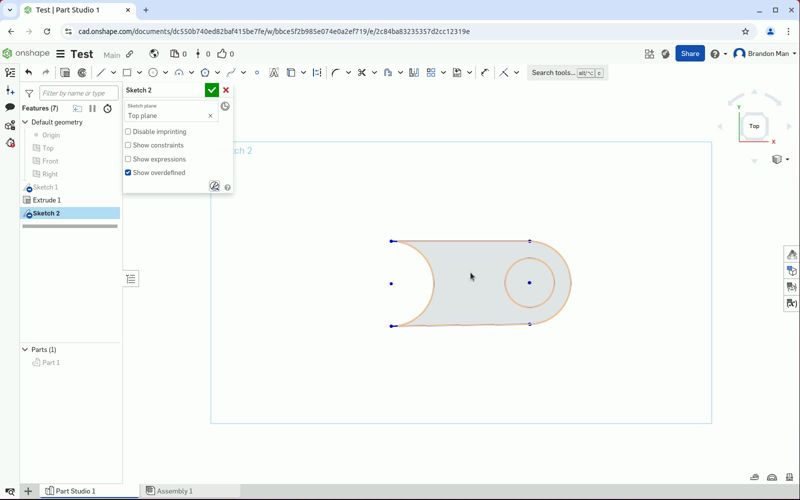
click(470, 272)
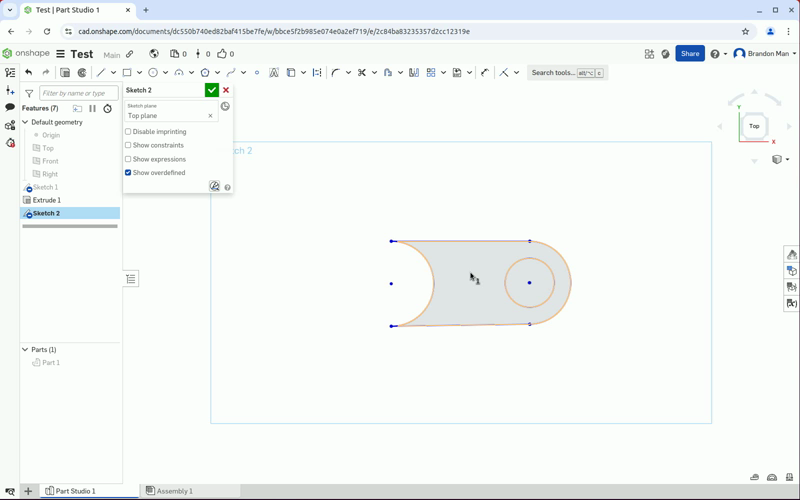
mouse_move(73, 352)
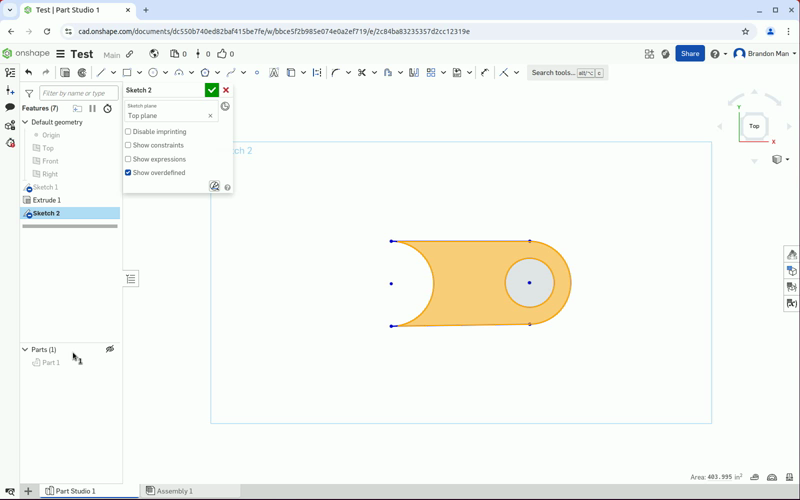
key(shift+y)
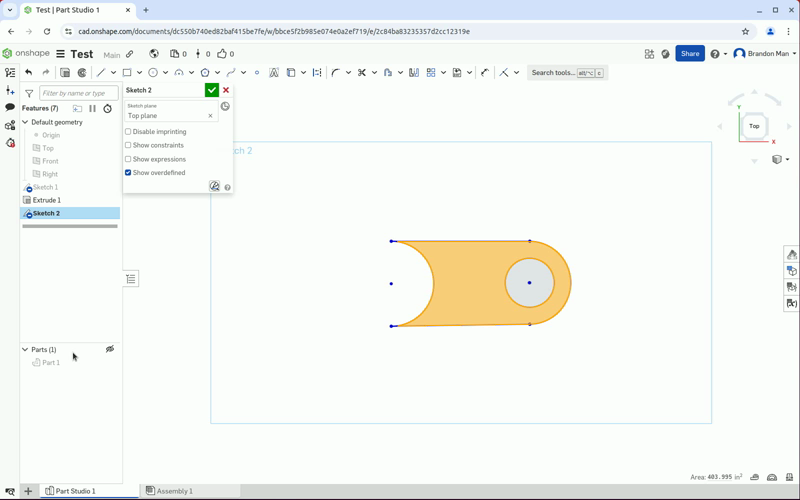
key(shift+e)
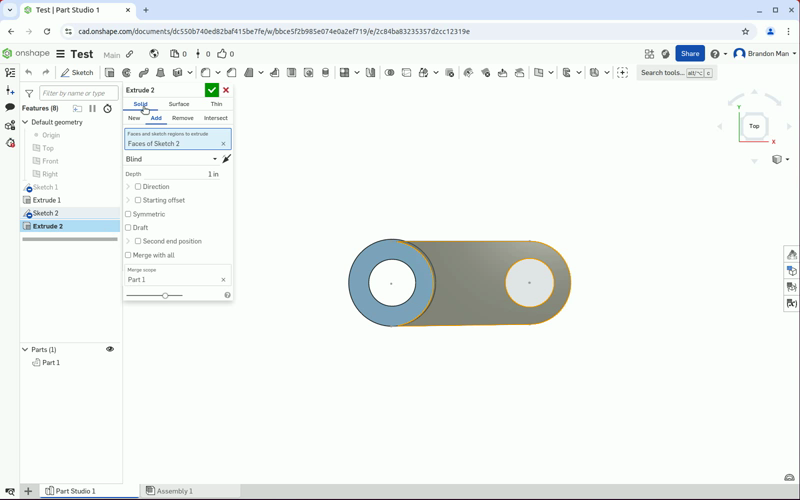
mouse_move(143, 106)
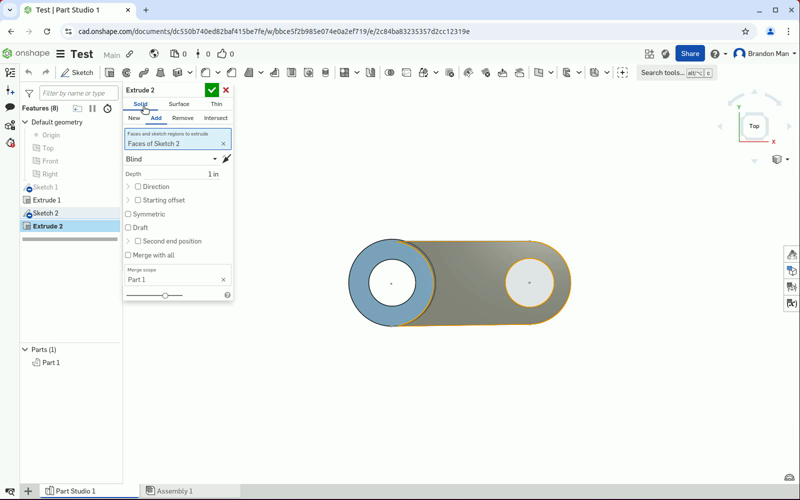
click(143, 106)
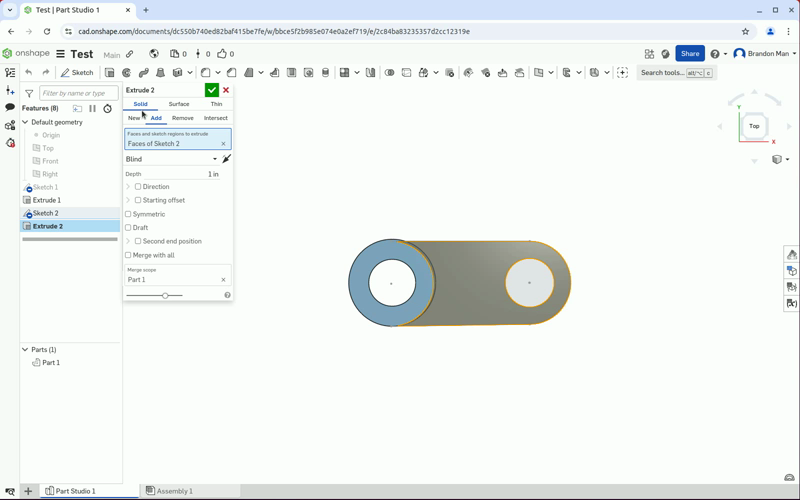
mouse_move(137, 120)
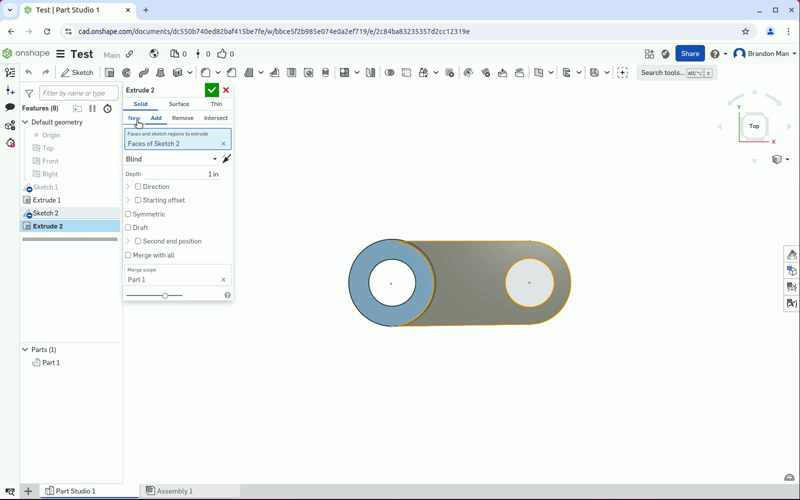
click(137, 120)
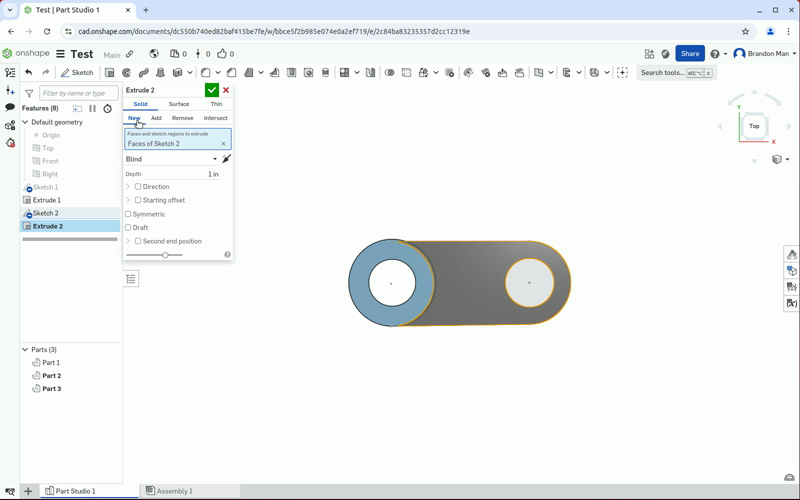
key(tab, 4)
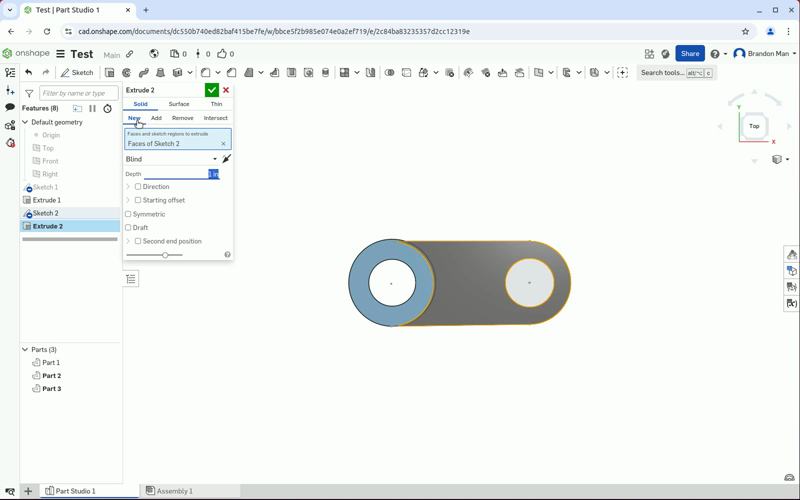
text(7.703)
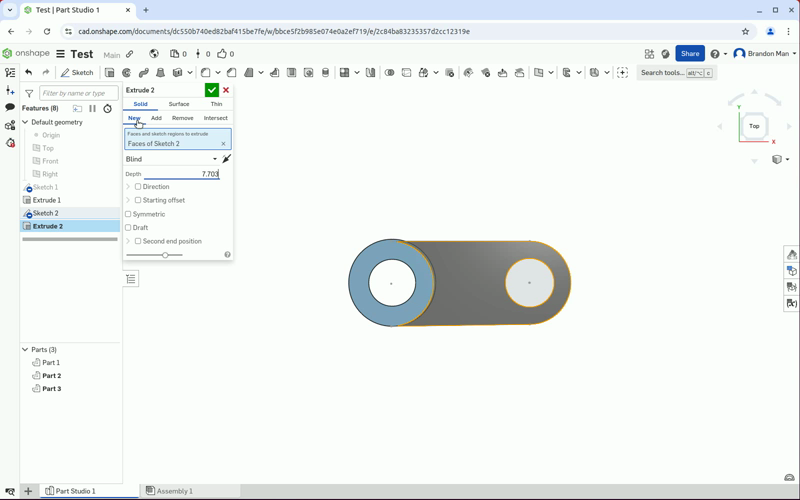
key(enter)
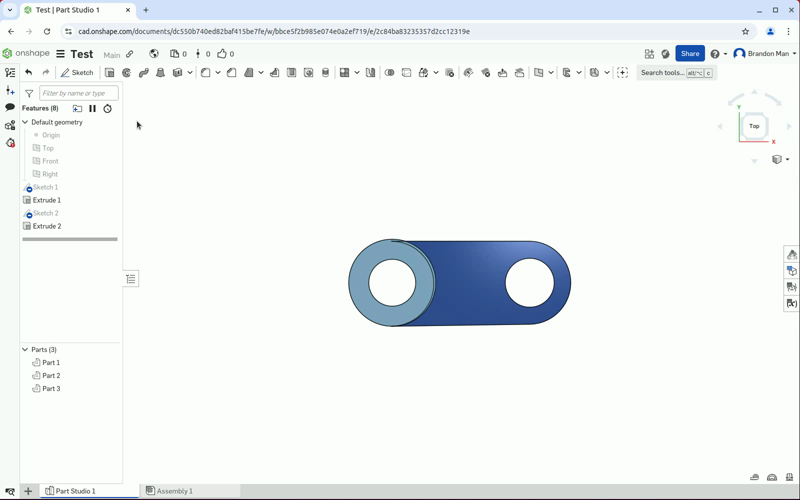
key(shift+h)
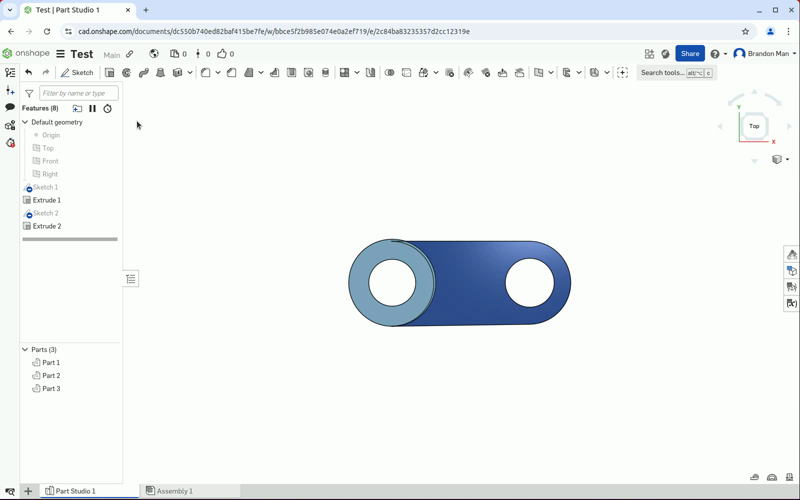
key(shift+h)
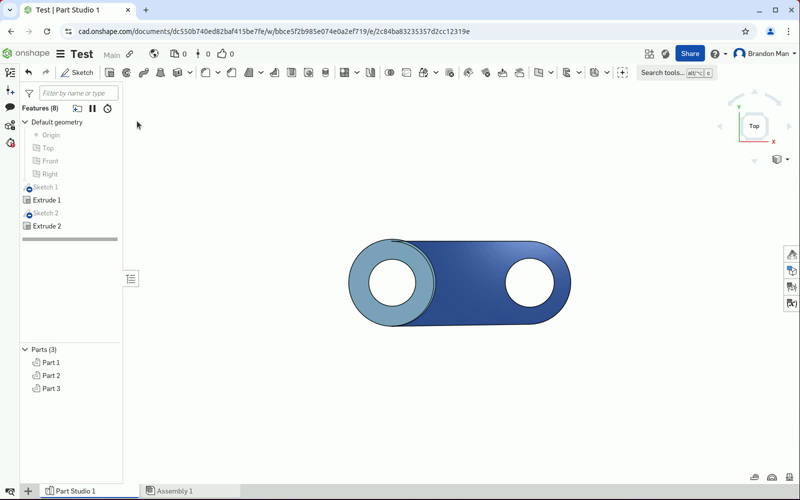
mouse_move(73, 189)
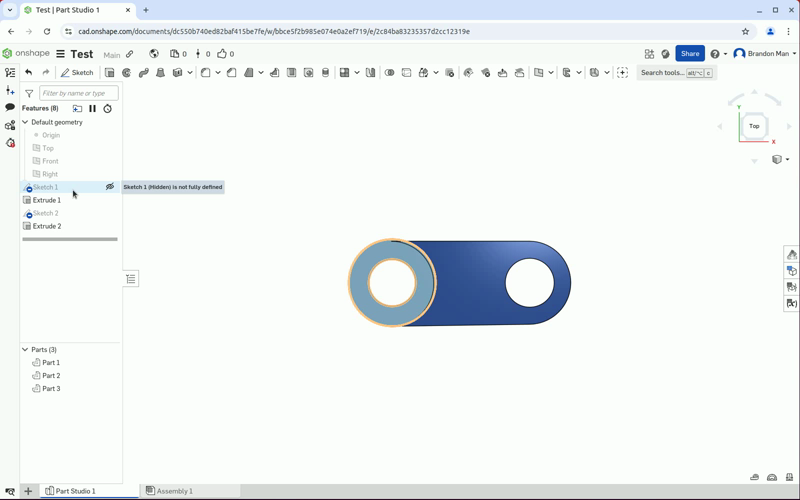
click(73, 189)
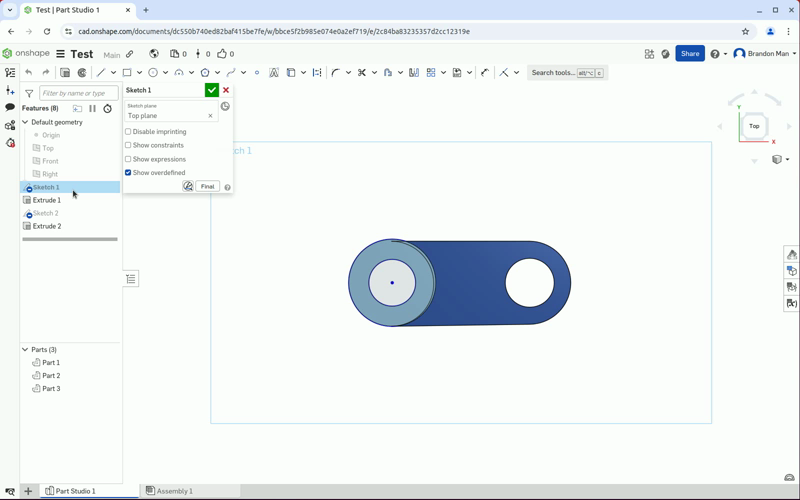
mouse_move(229, 92)
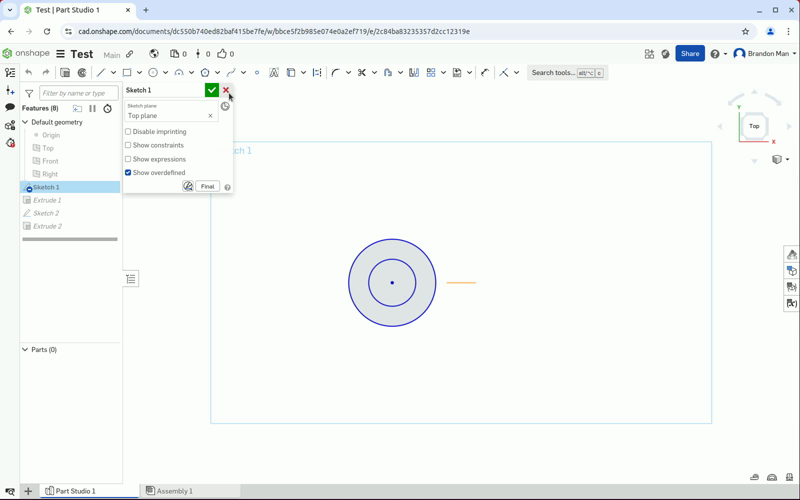
click(229, 92)
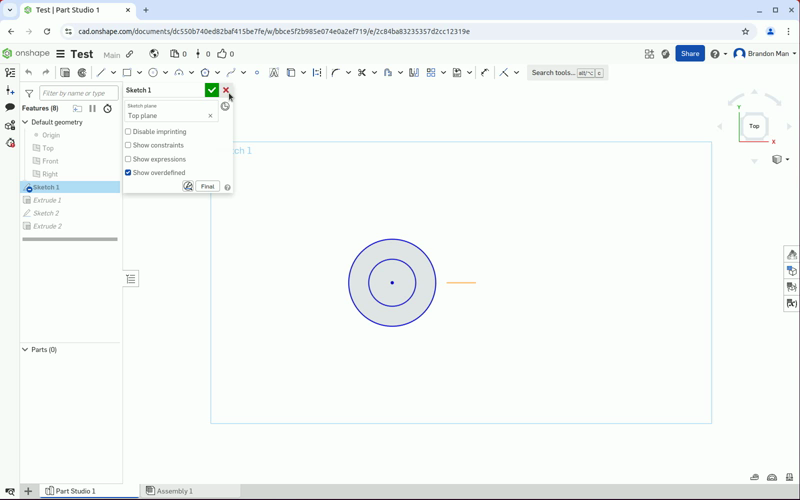
key(shift+s)
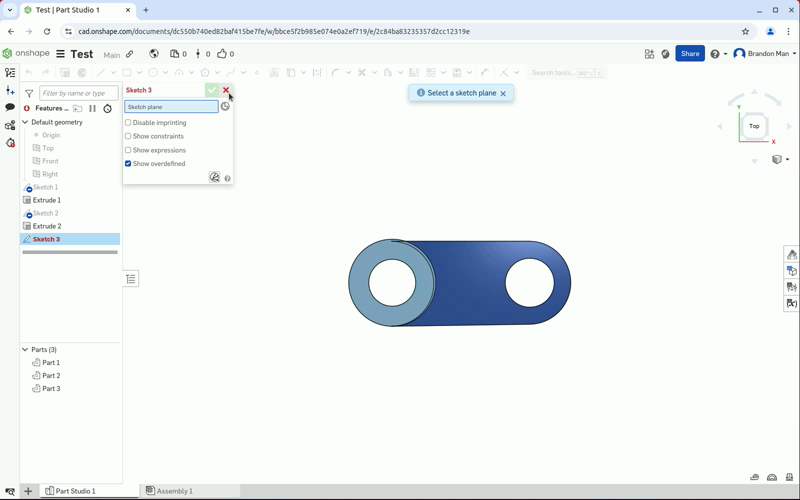
mouse_move(73, 150)
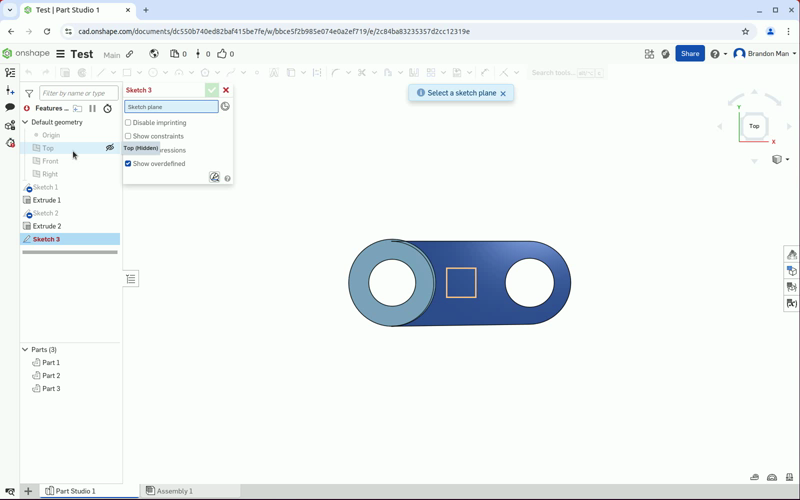
click(73, 150)
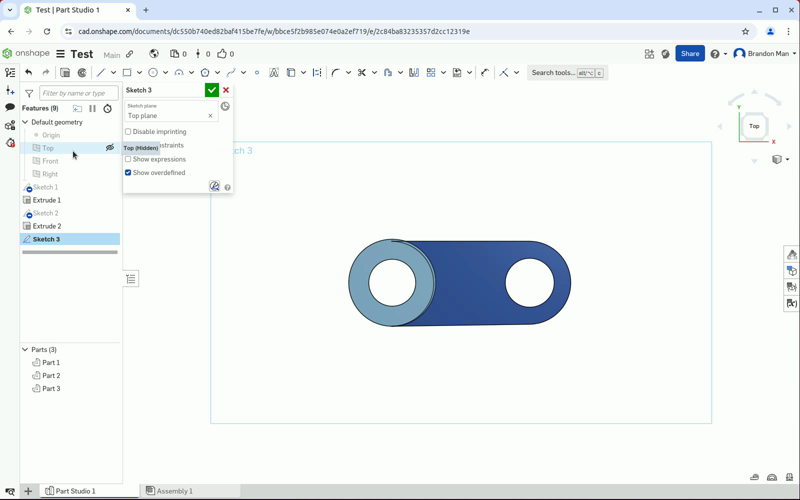
mouse_move(73, 352)
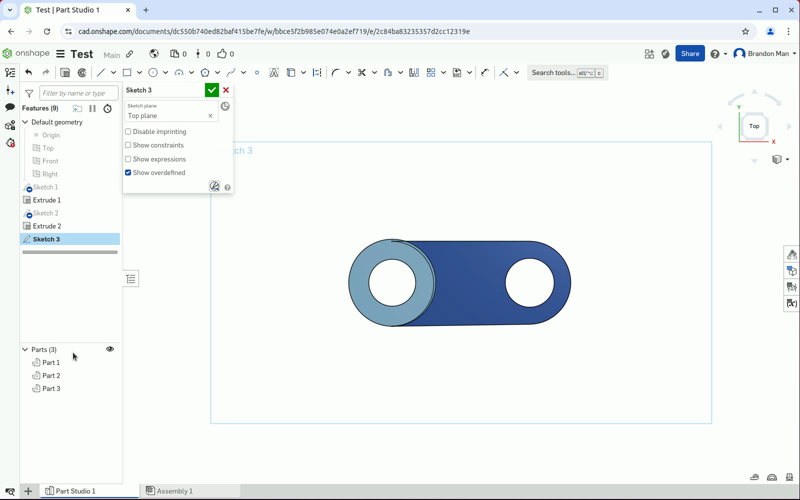
key(y)
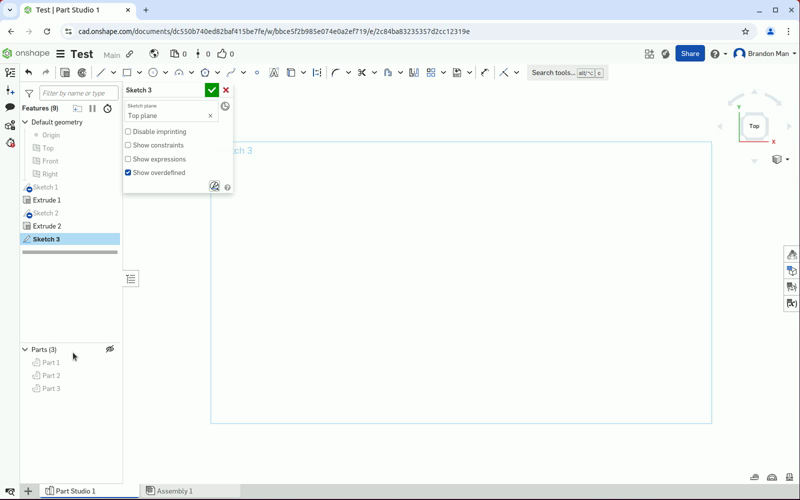
key(c)
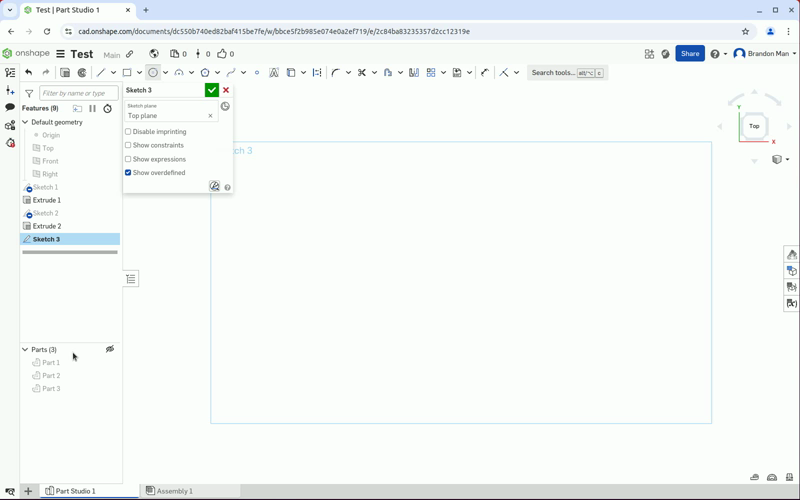
key_down(shift)
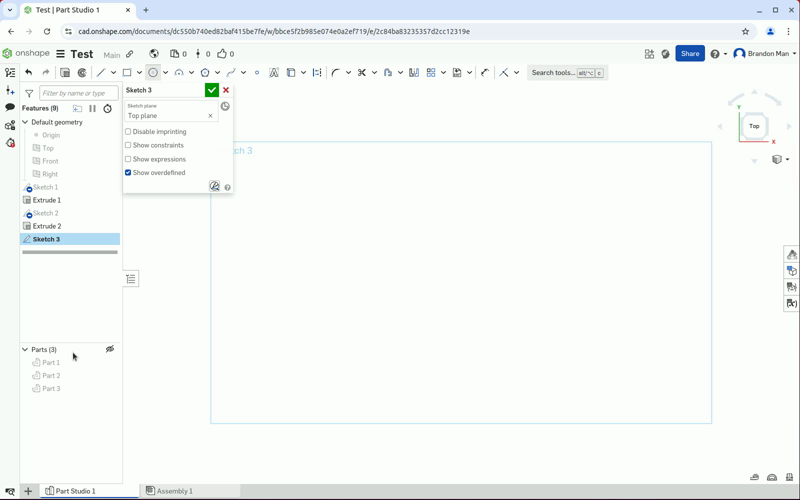
mouse_move(392, 282)
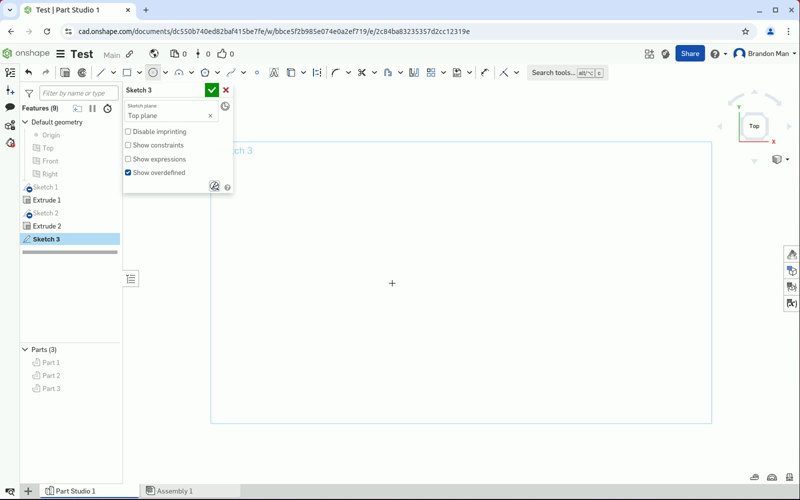
click(392, 282)
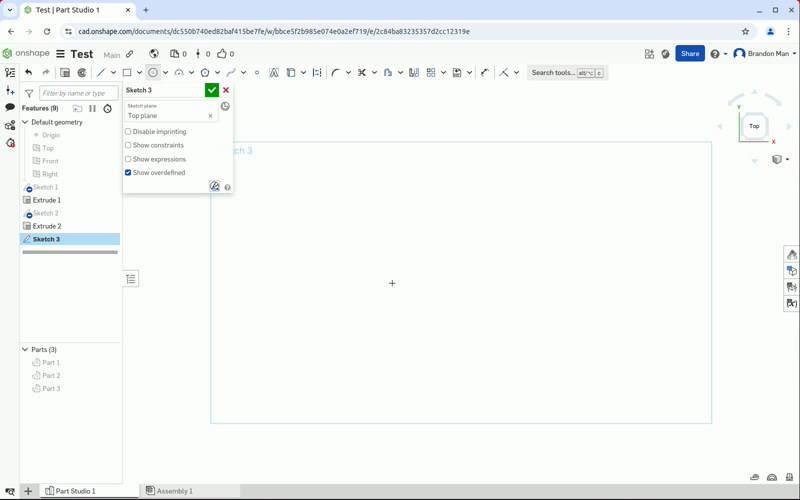
key_up(shift)
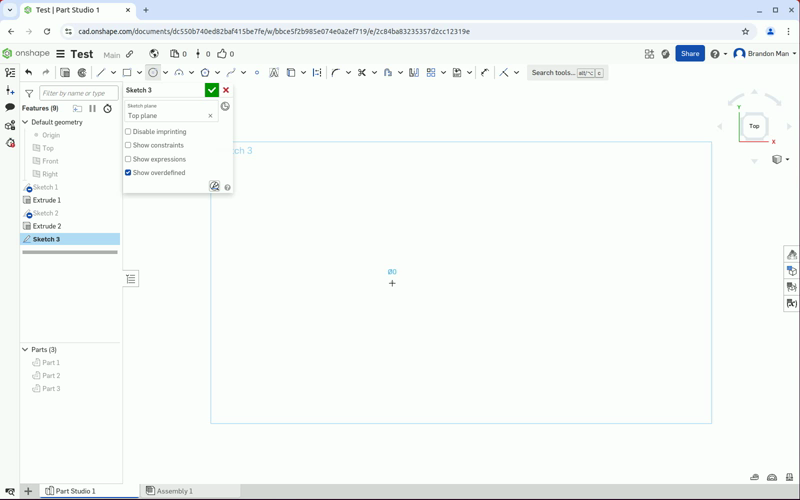
mouse_move(435, 282)
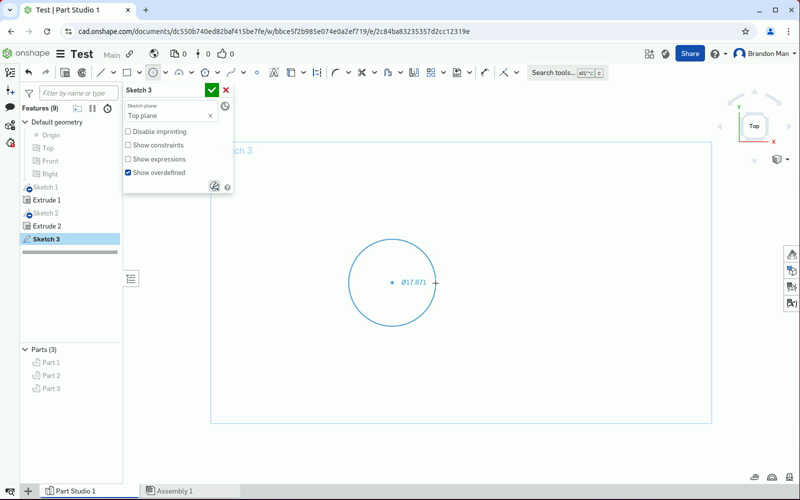
click(435, 282)
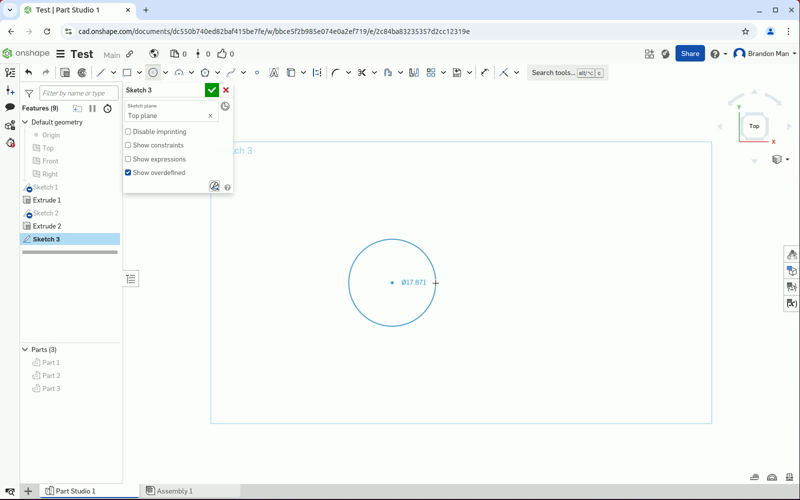
key(esc)
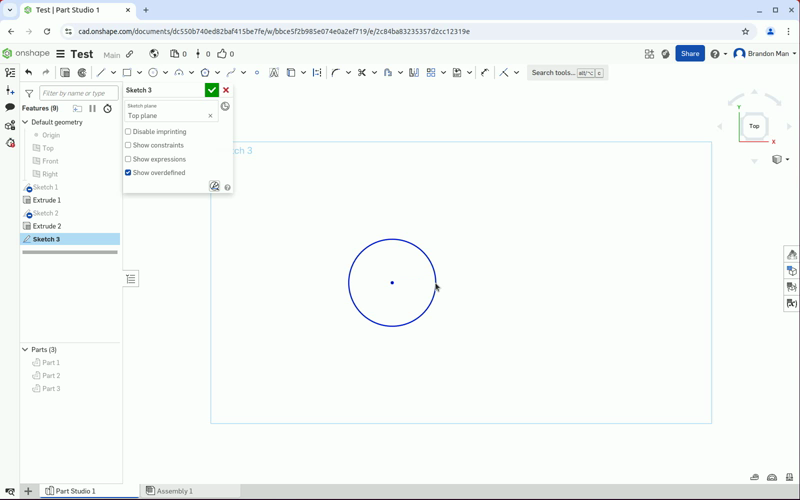
key(c)
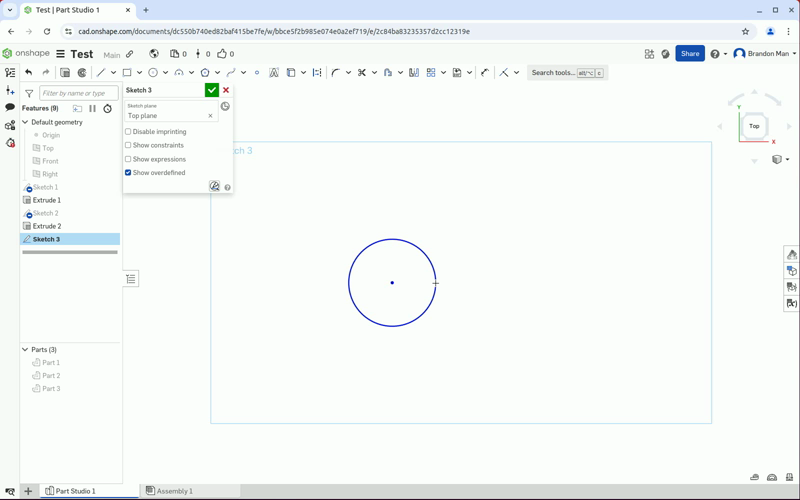
key_down(shift)
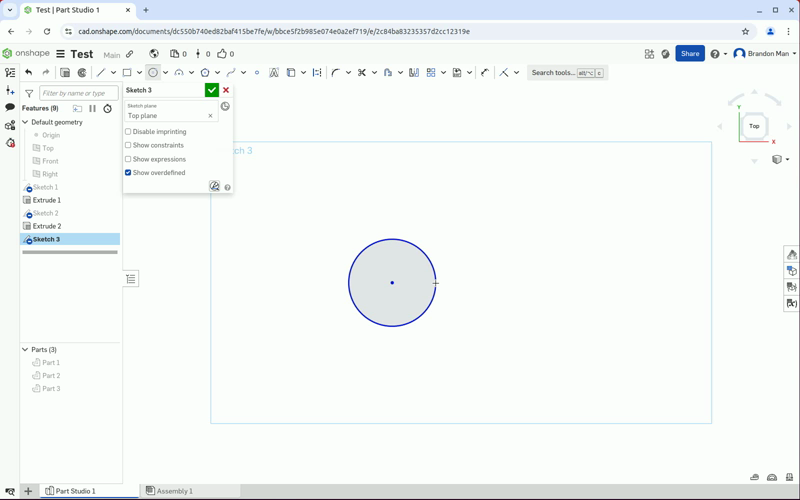
mouse_move(392, 282)
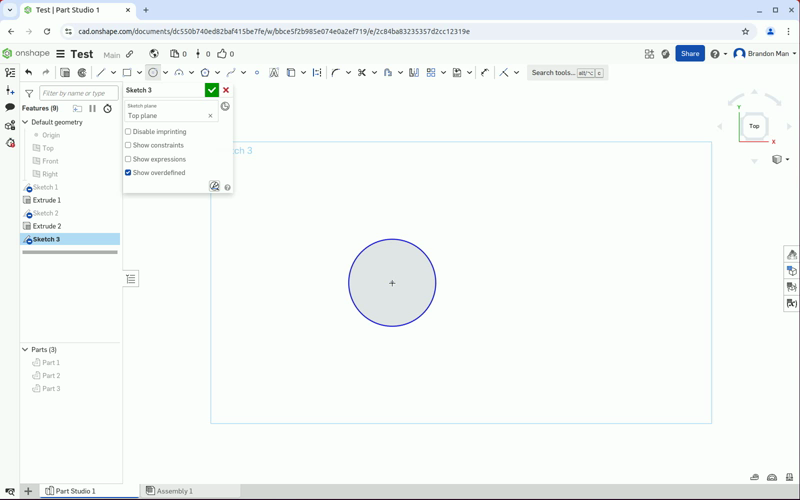
click(392, 282)
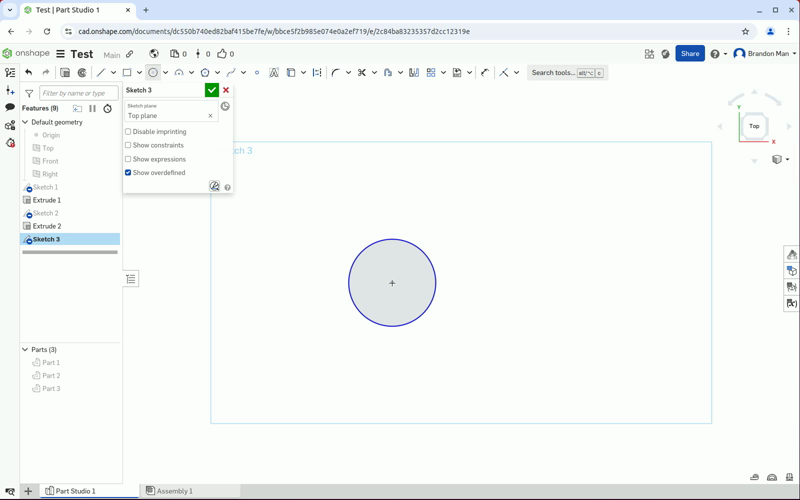
key_up(shift)
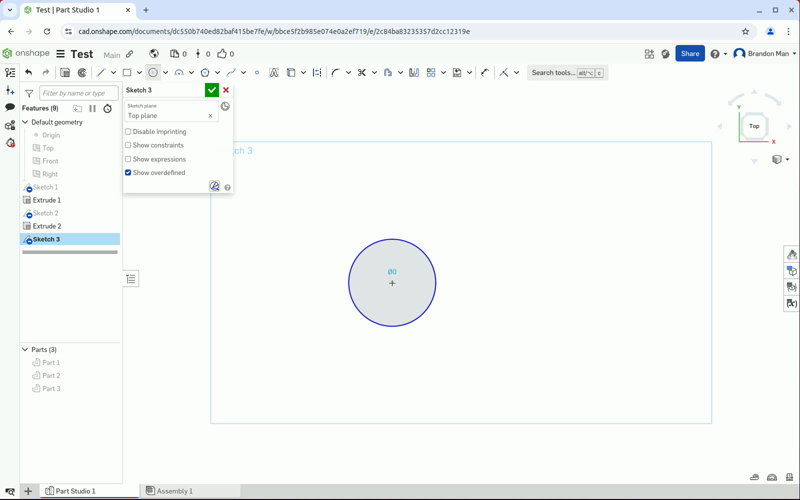
mouse_move(415, 282)
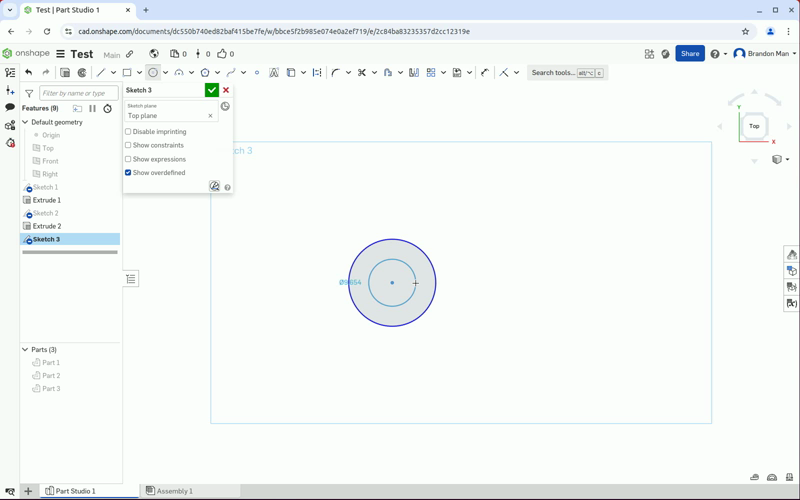
click(415, 282)
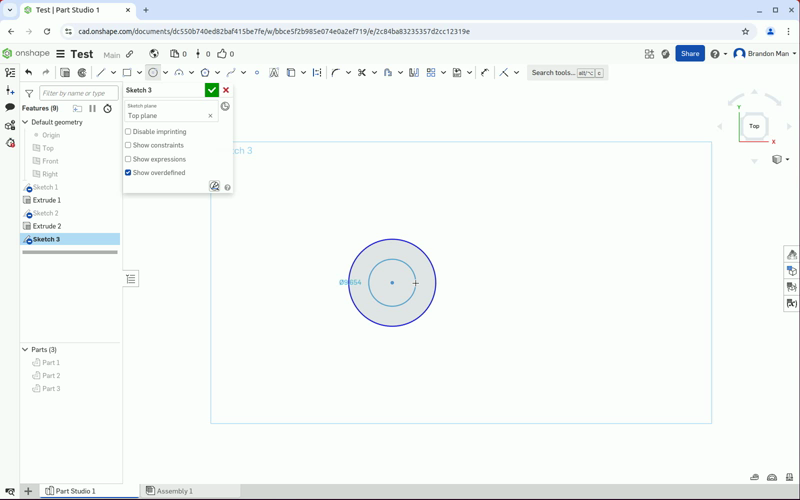
key(esc)
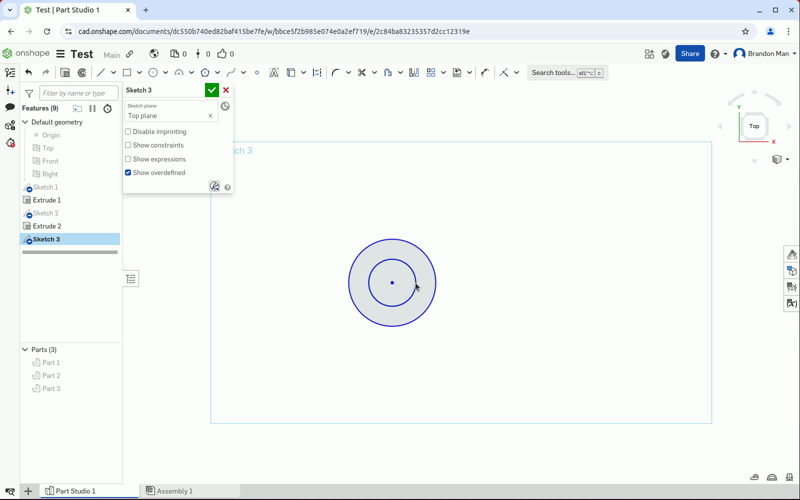
mouse_move(406, 307)
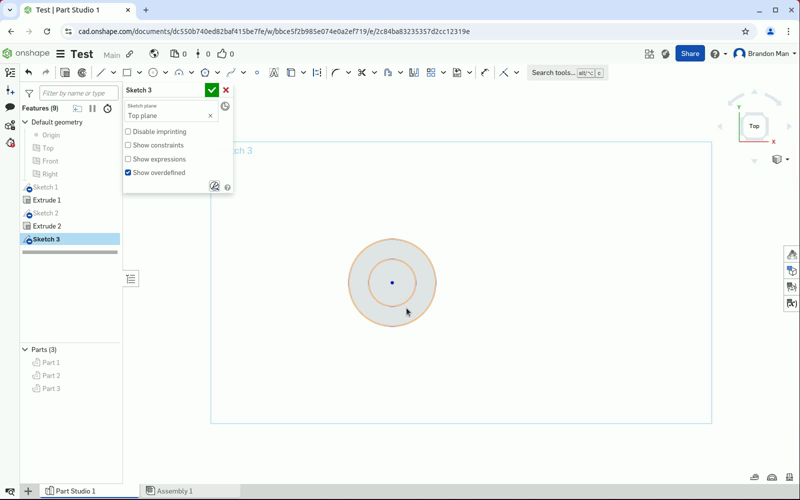
click(406, 307)
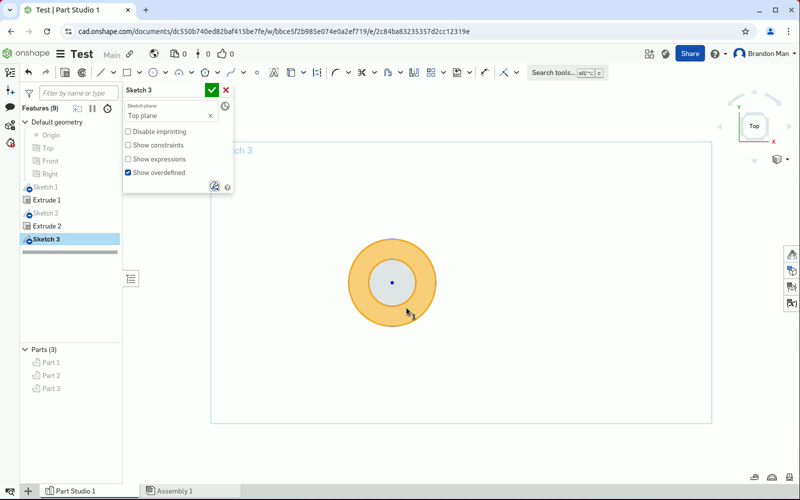
mouse_move(73, 352)
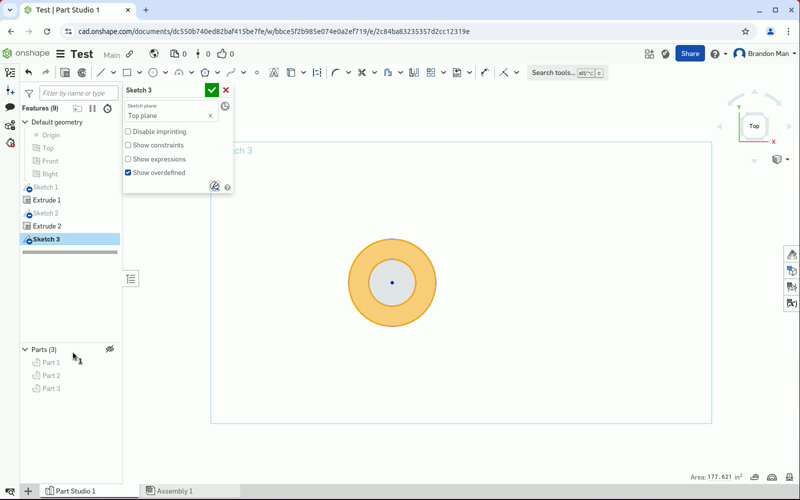
key(shift+y)
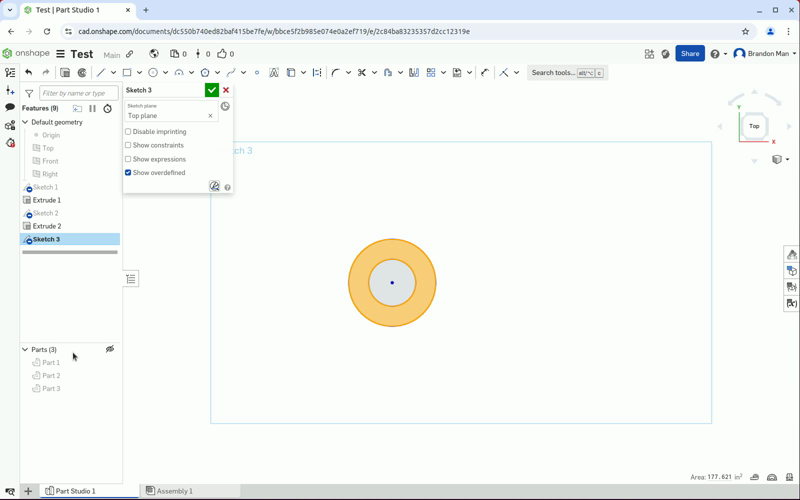
key(shift+e)
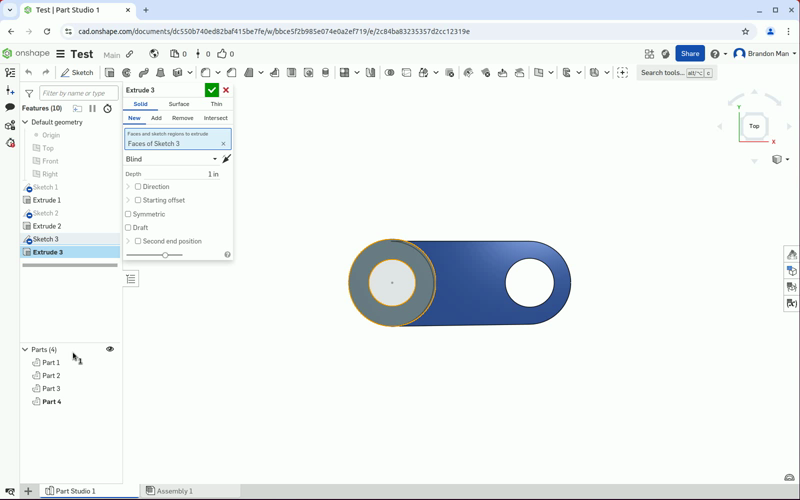
mouse_move(143, 106)
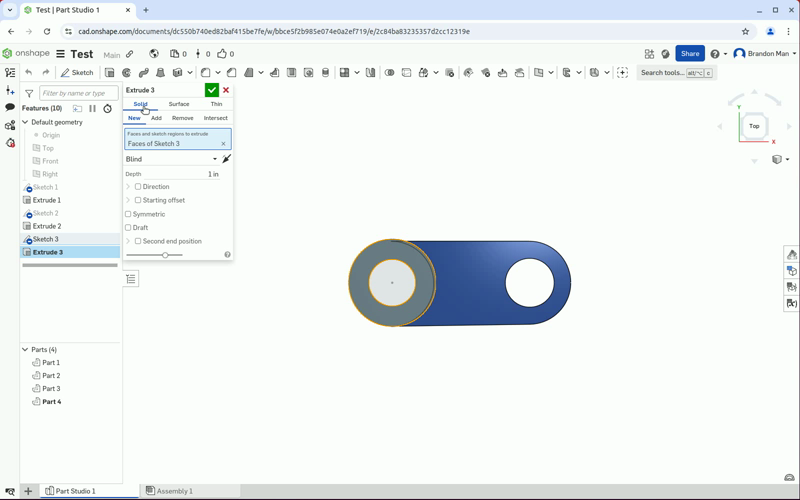
click(143, 106)
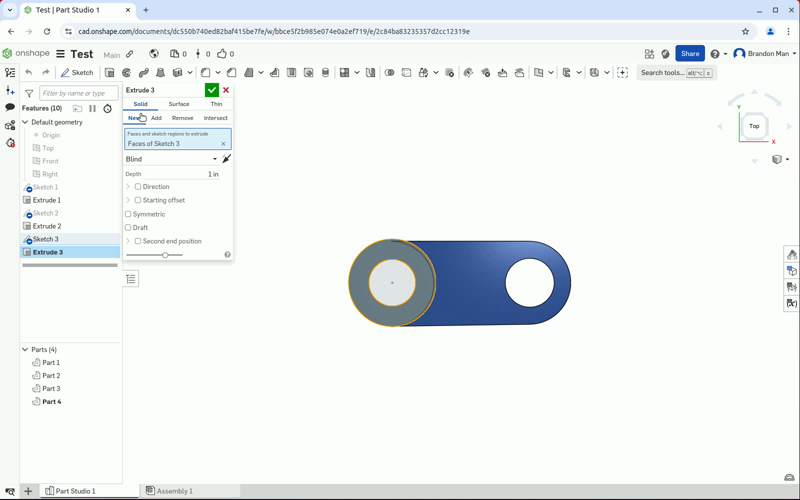
mouse_move(137, 120)
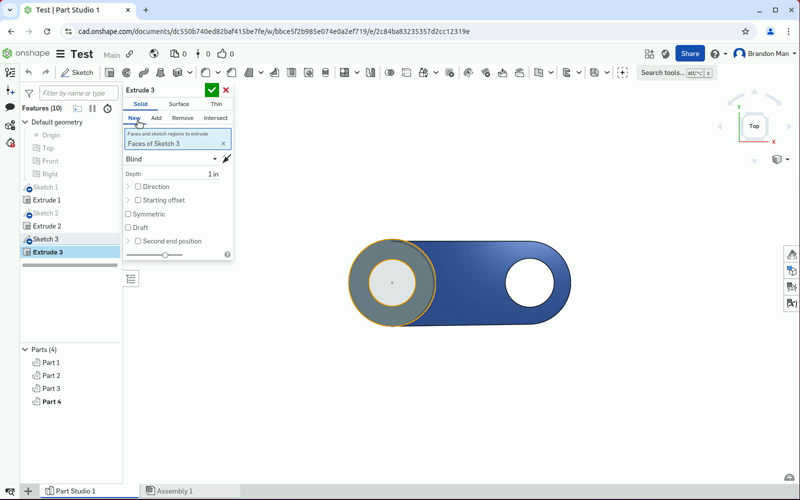
click(137, 120)
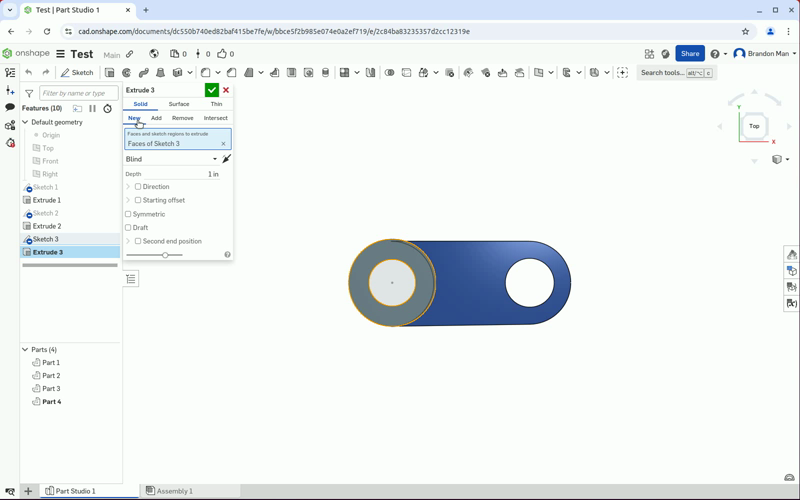
key(tab, 4)
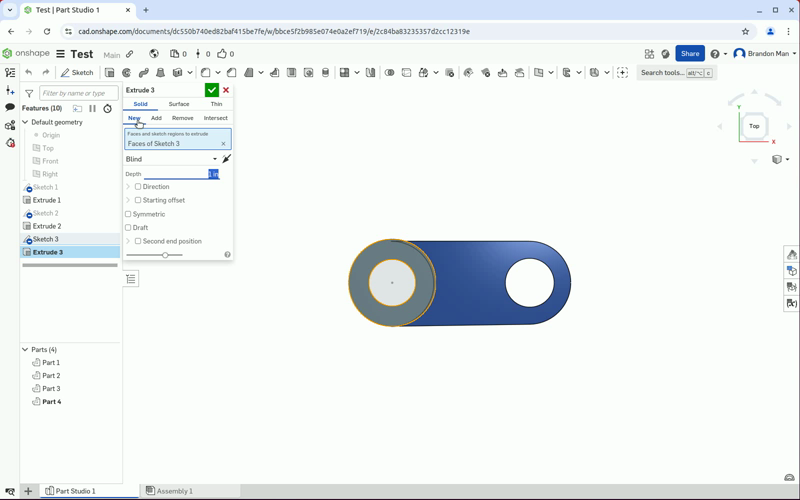
text(15.165)
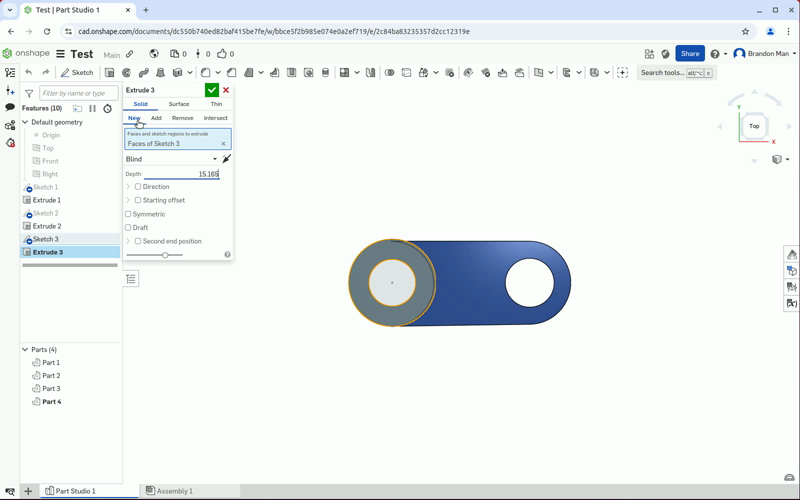
key(enter)
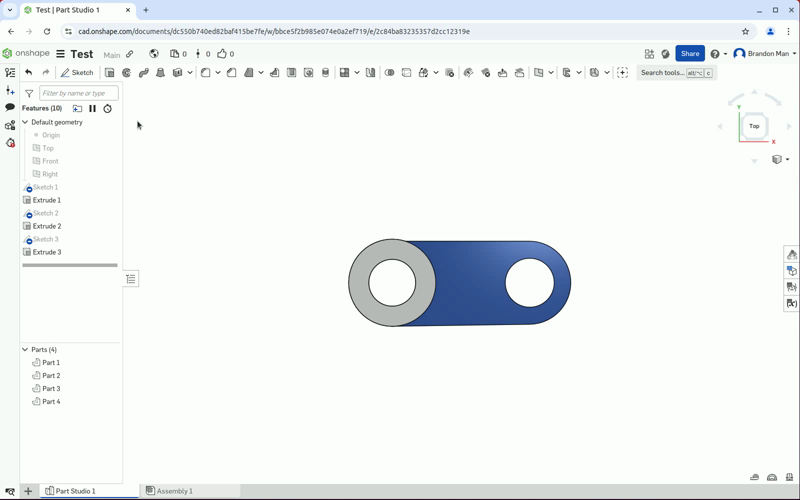
key(shift+h)
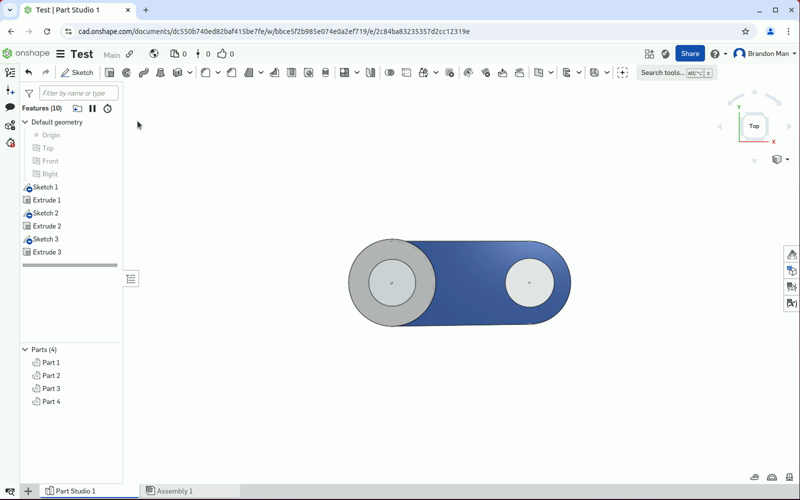
key(shift+h)
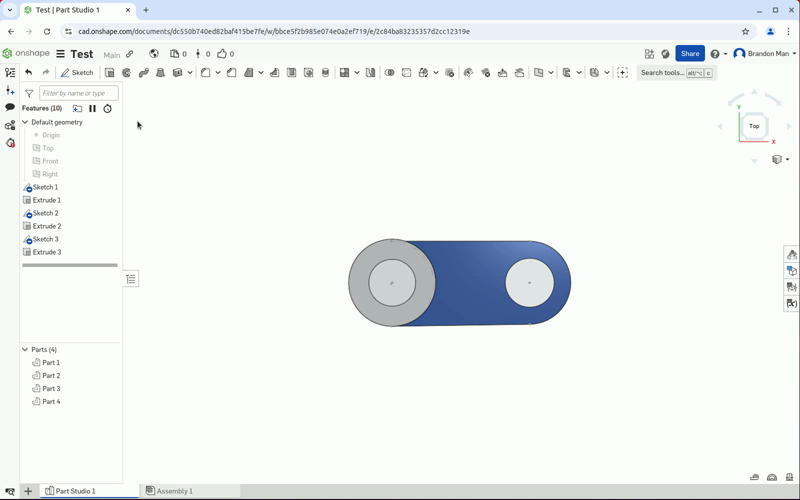
key(shift+7)
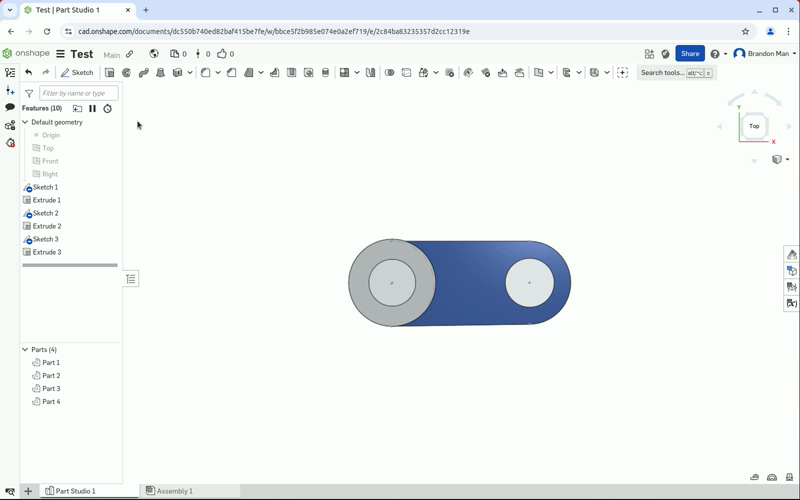
key(up, 3)
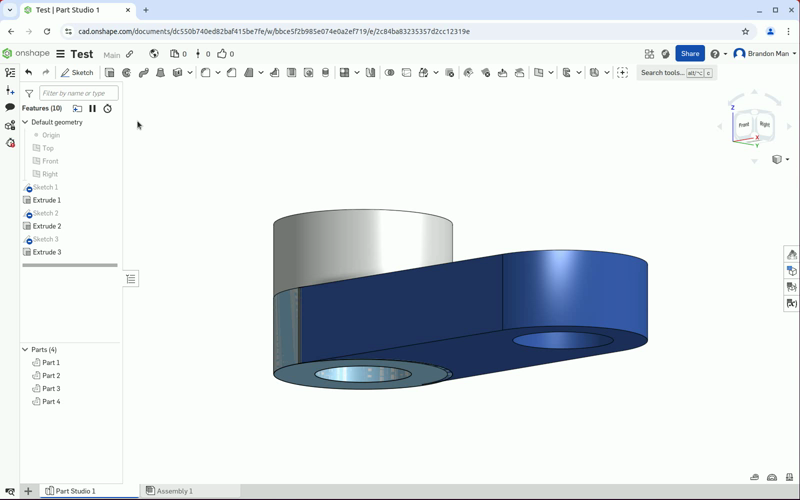
key(left, 3)
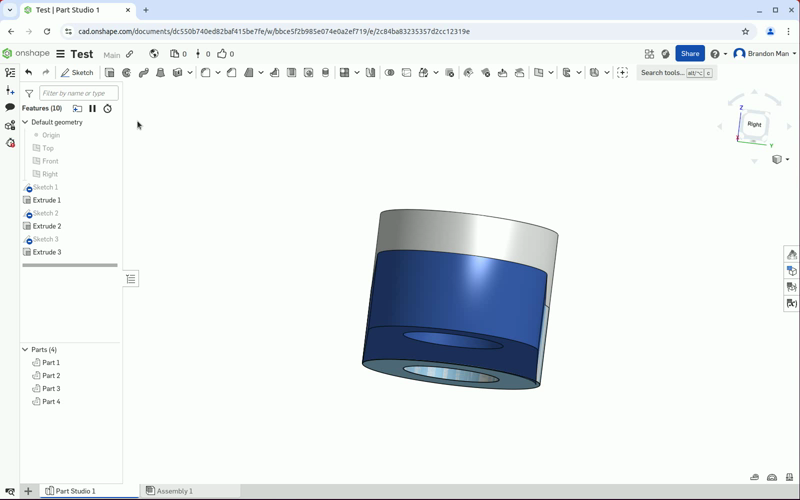
key(right, 3)
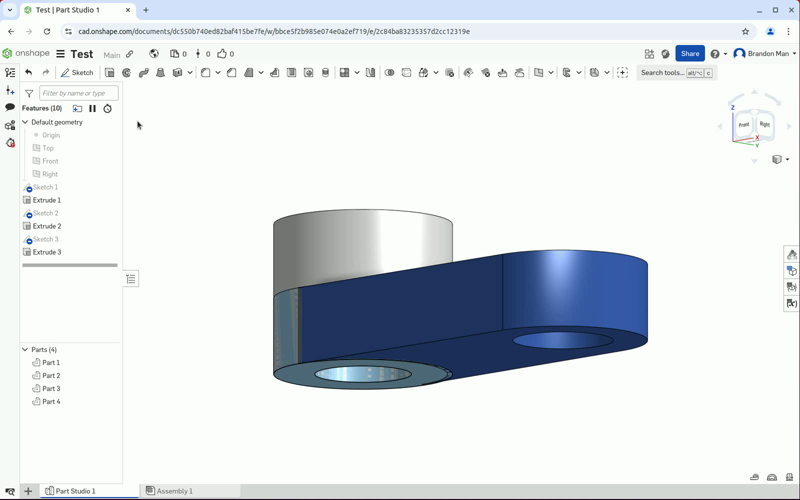
key(down, 3)
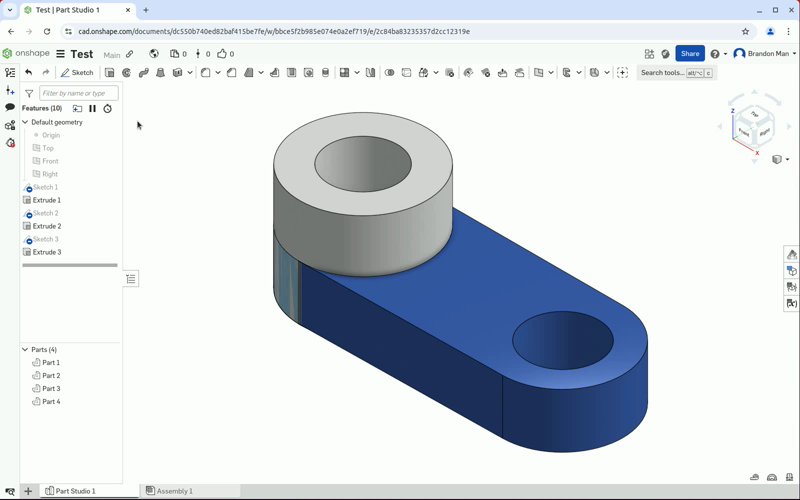
mouse_move(73, 189)
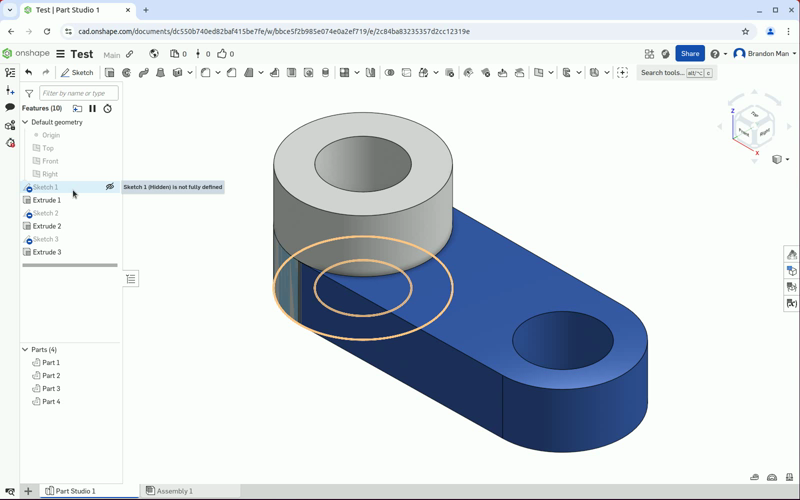
click(73, 189)